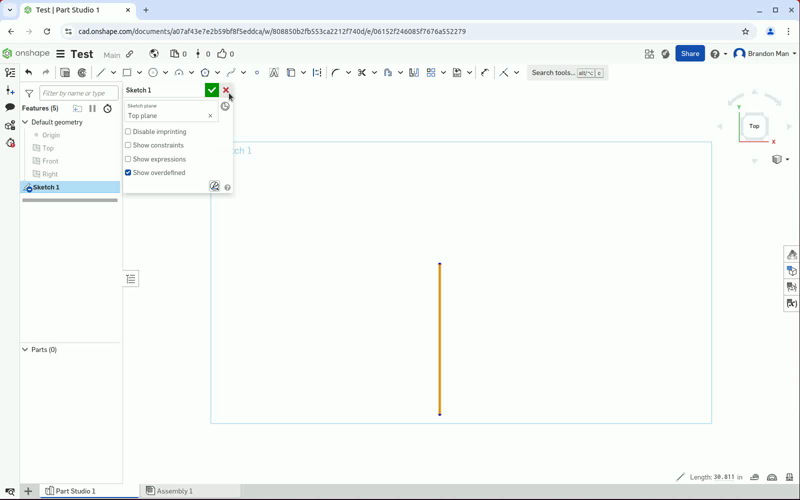
key(shift+h)
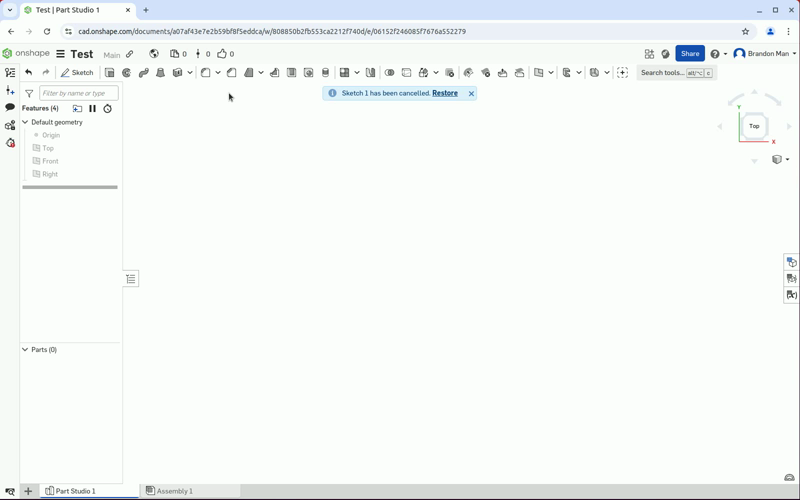
mouse_move(73, 352)
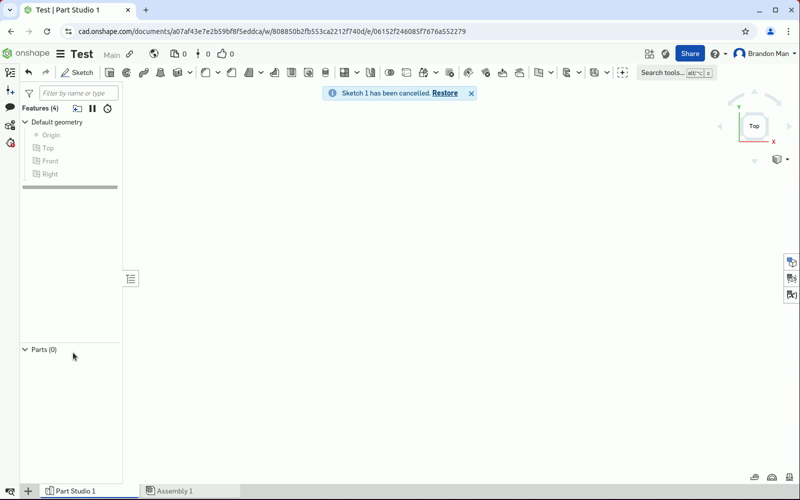
key(y)
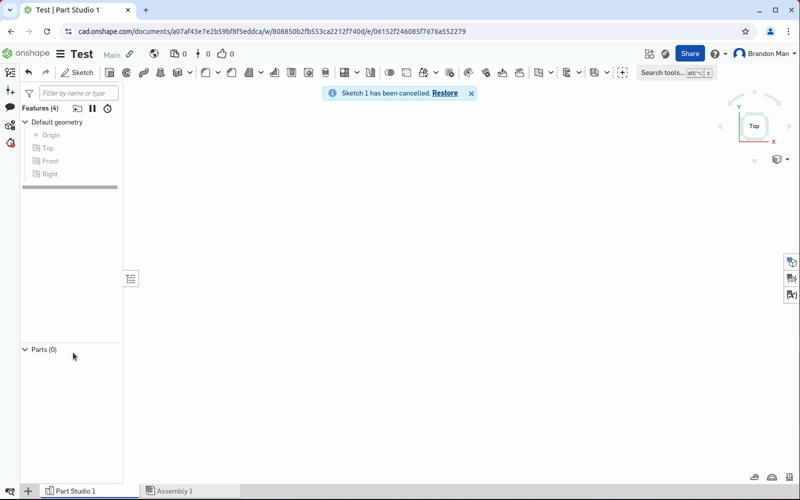
key(shift+p)
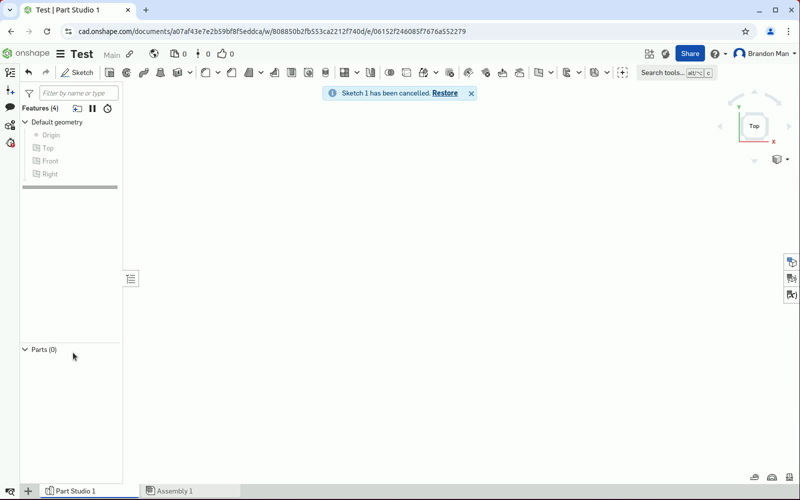
key(space)
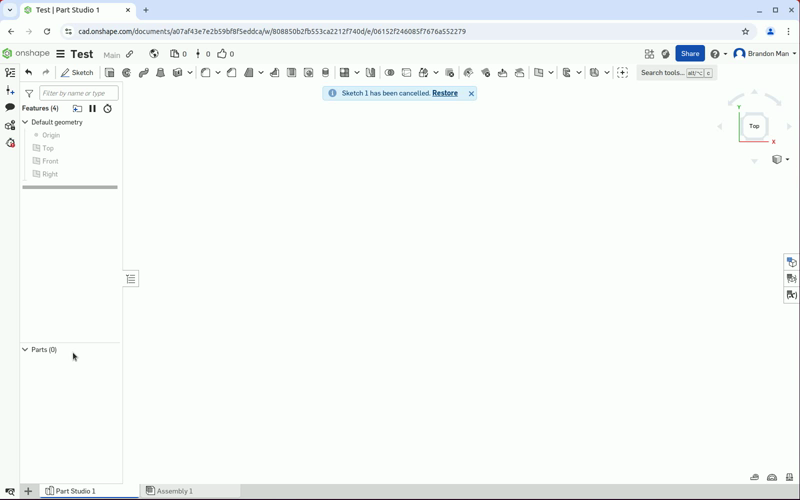
key_down(shift)
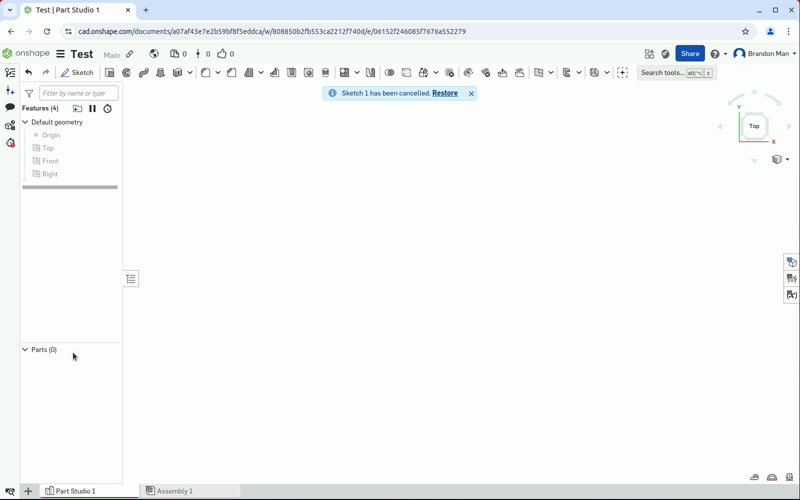
key(up)
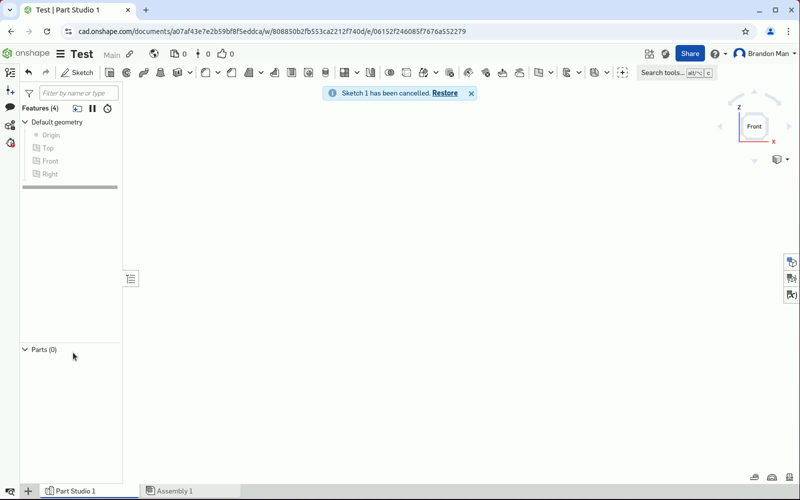
key_up(shift)
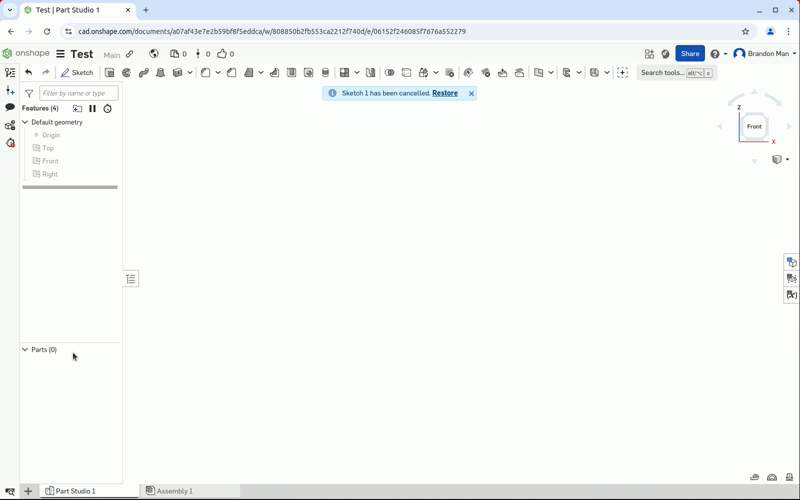
mouse_move(73, 352)
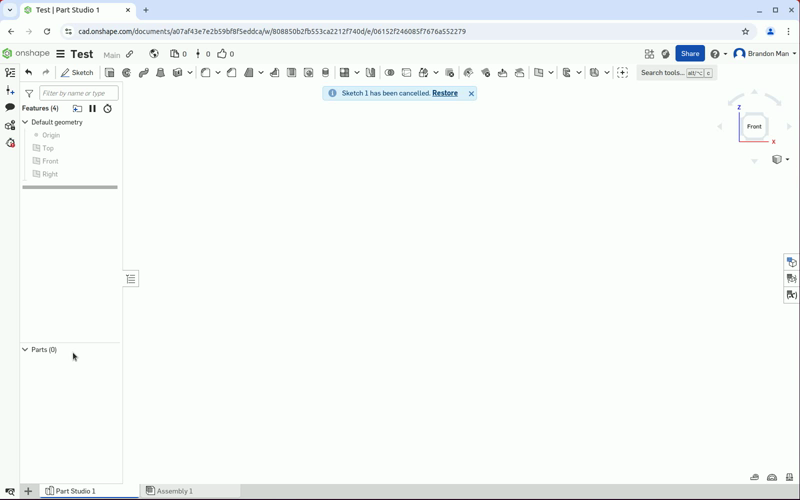
key(shift+y)
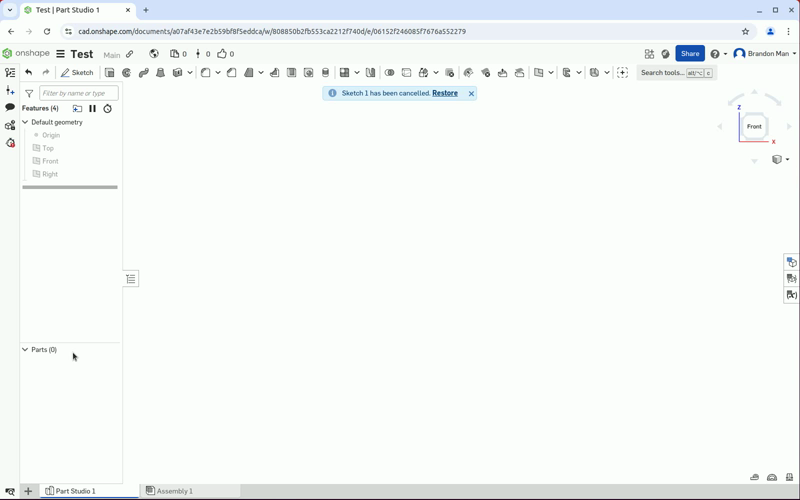
key(shift+s)
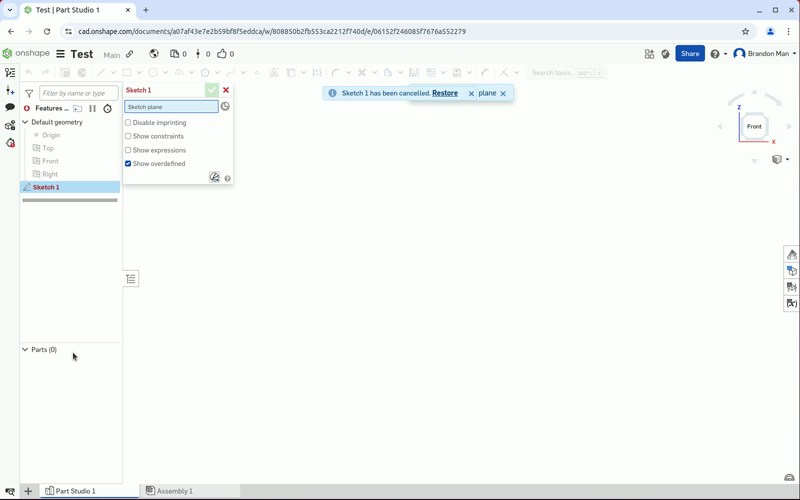
mouse_move(73, 163)
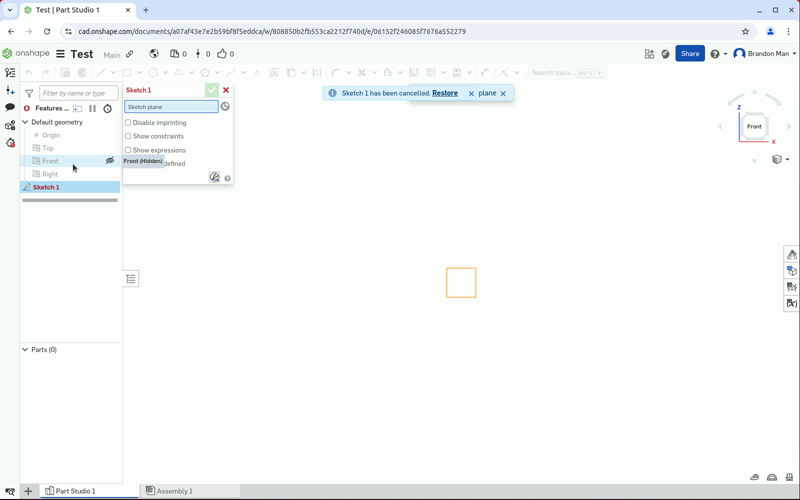
click(73, 163)
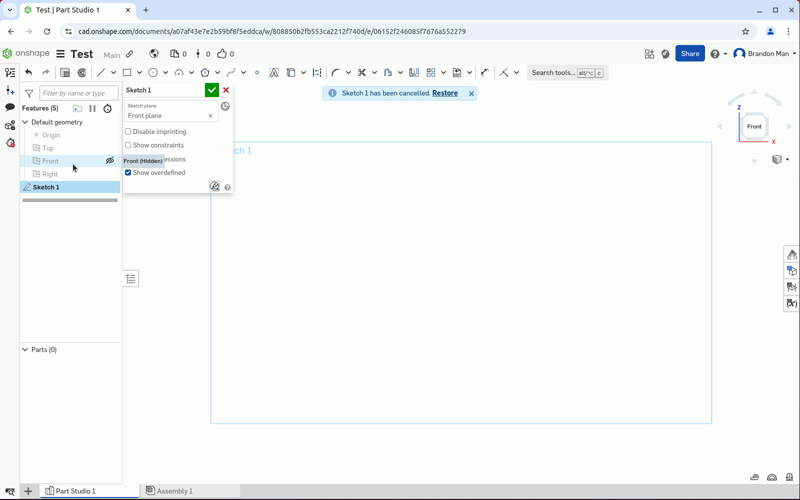
mouse_move(73, 352)
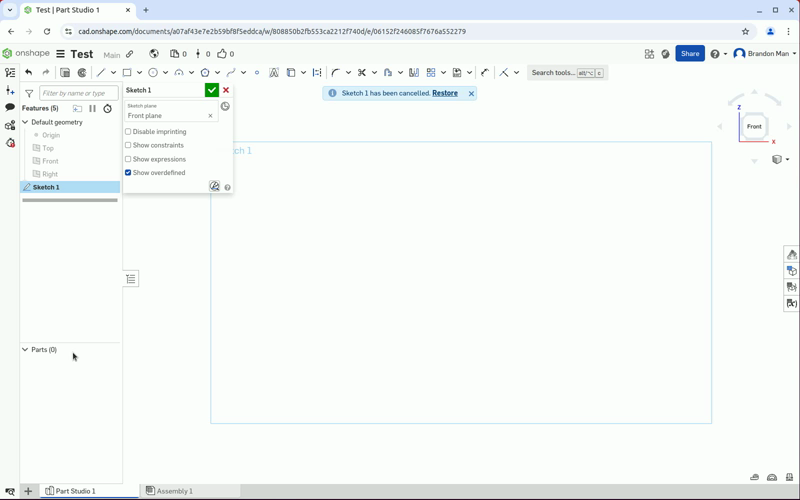
key(y)
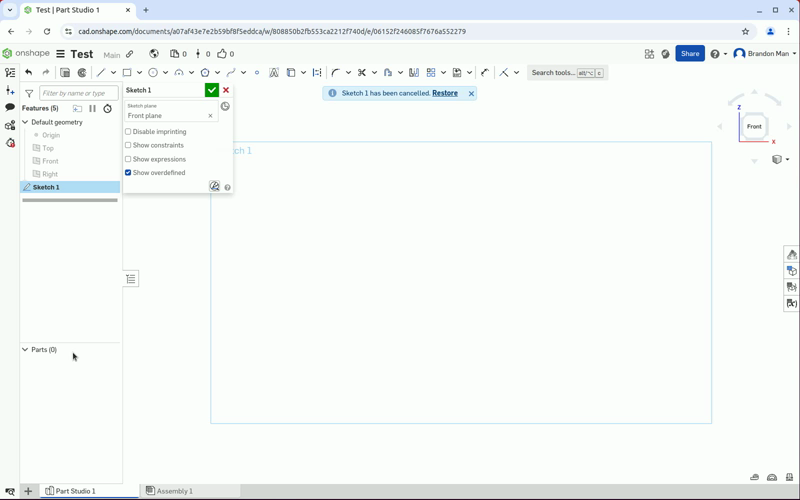
key(l)
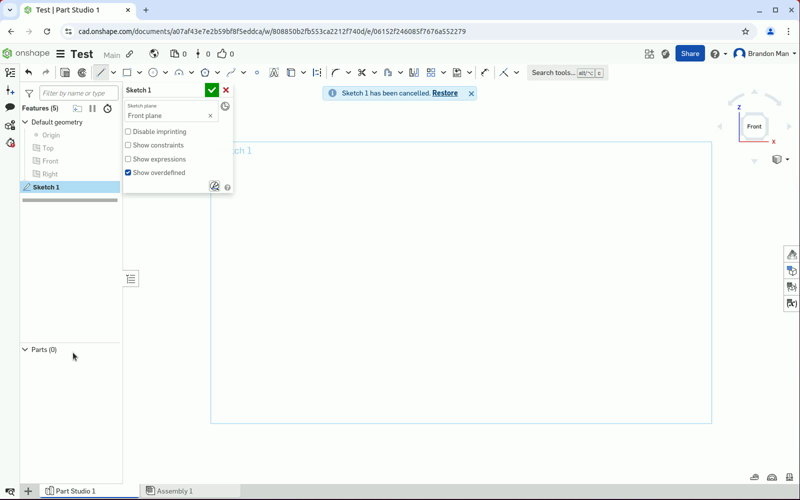
key_down(shift)
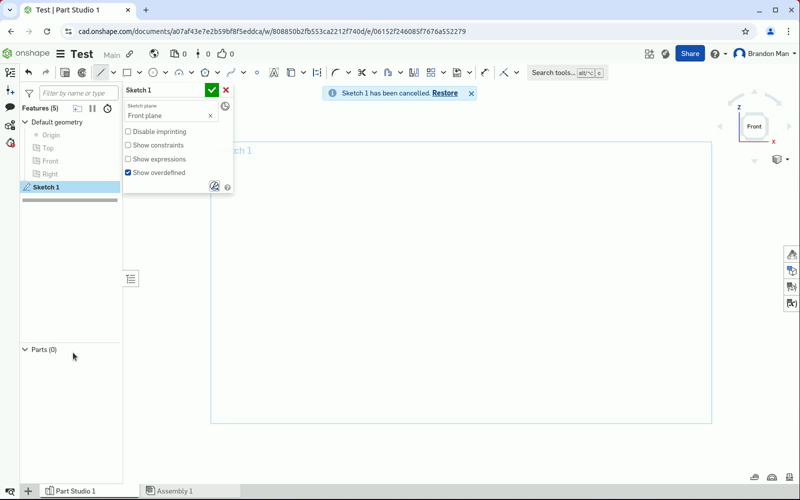
mouse_move(349, 282)
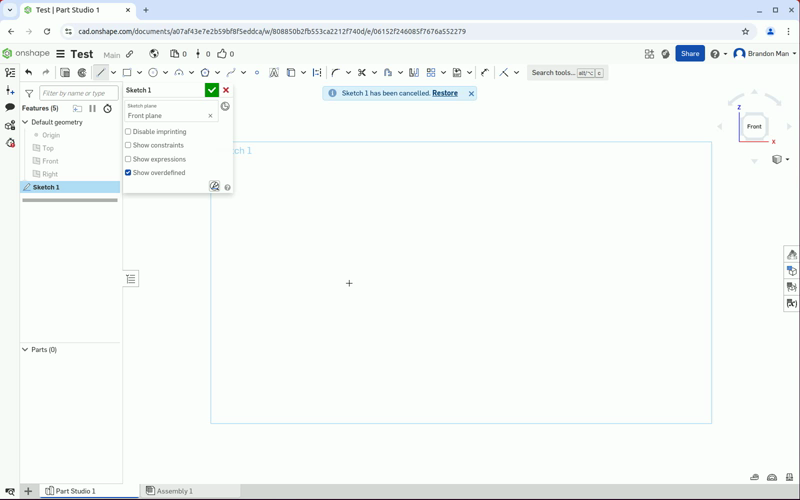
click(349, 282)
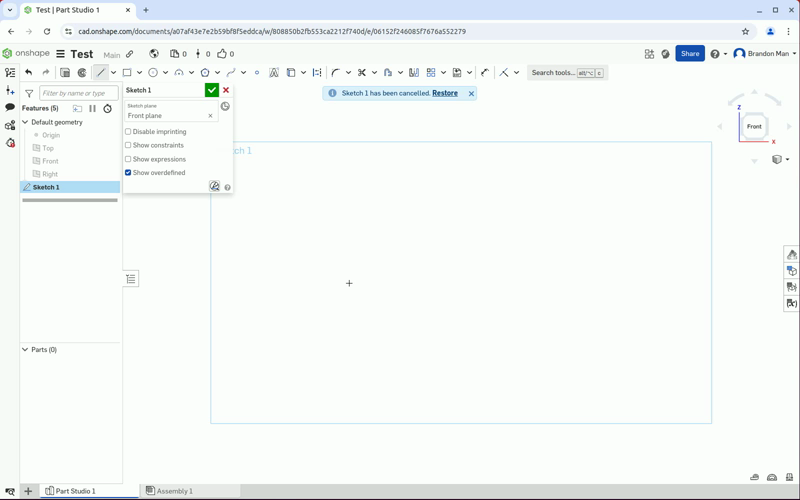
key_up(shift)
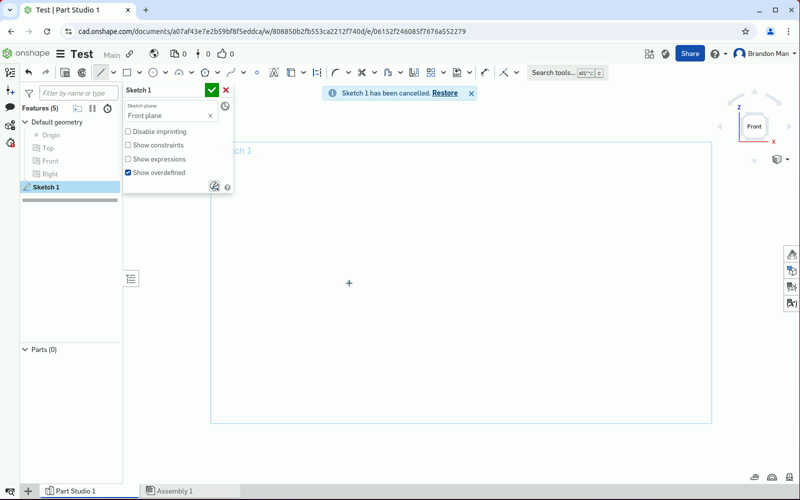
key_down(shift)
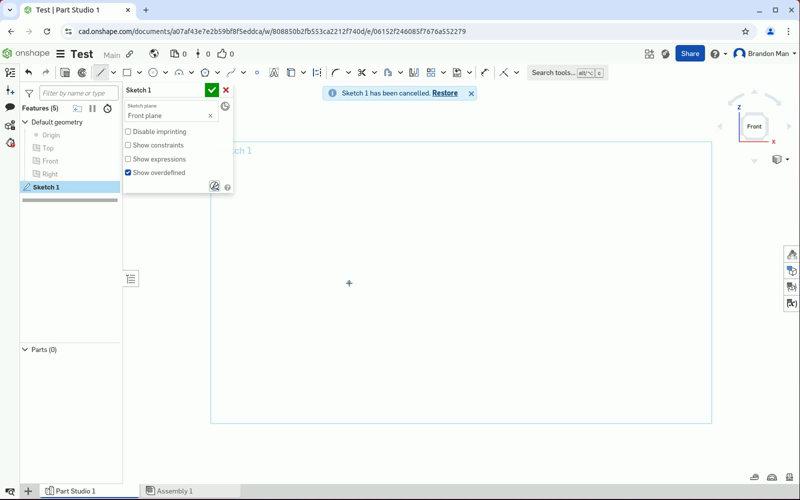
mouse_move(379, 282)
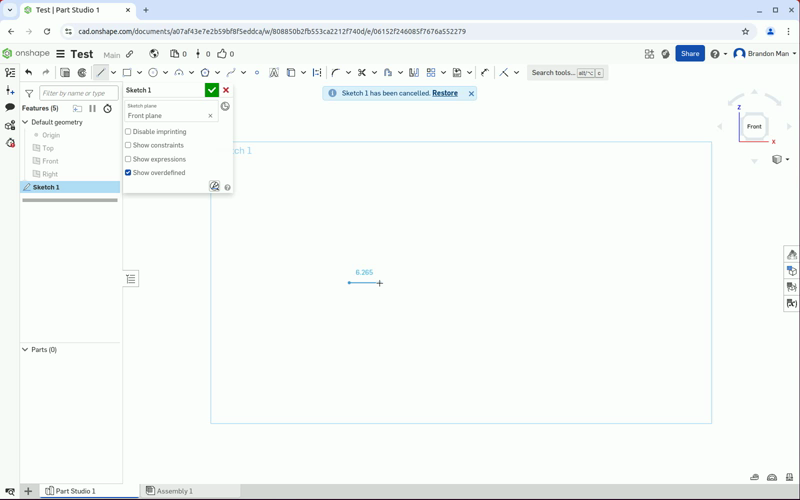
mouse_move(405, 282)
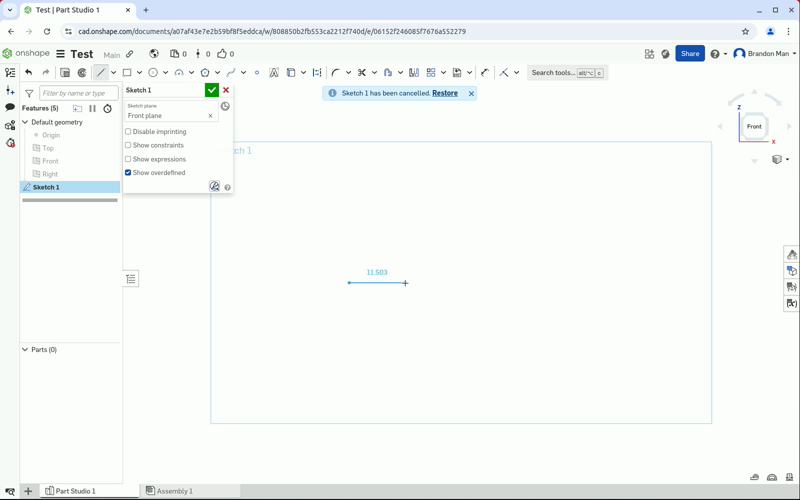
click(405, 282)
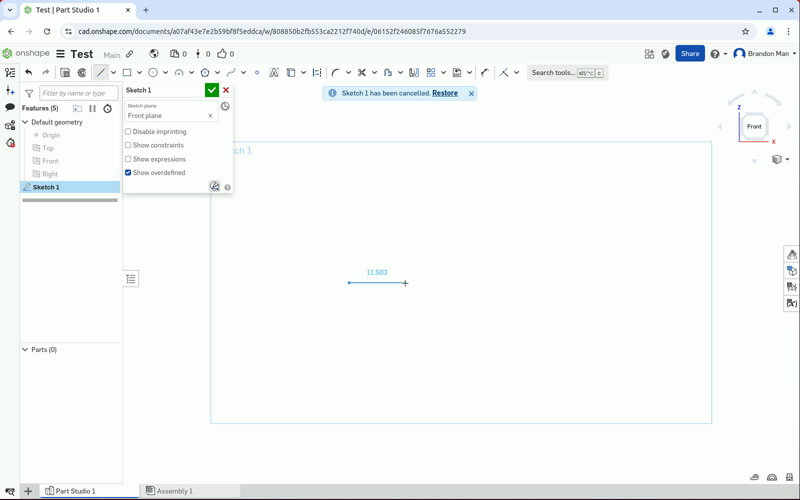
key_up(shift)
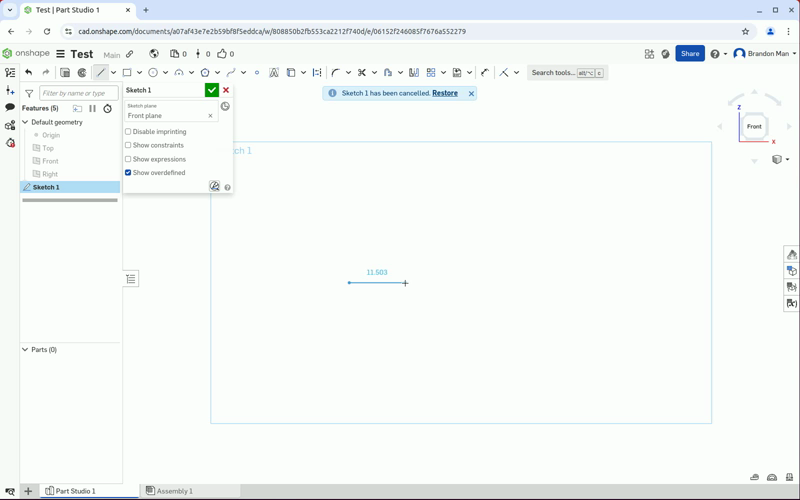
key_down(shift)
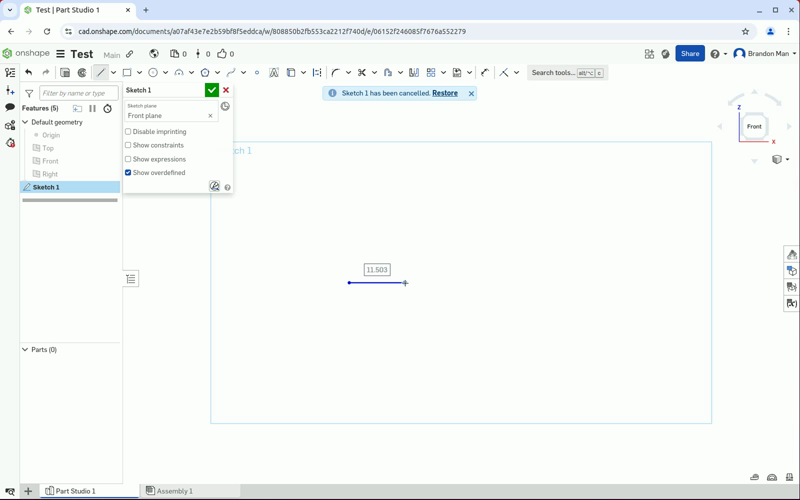
mouse_move(435, 282)
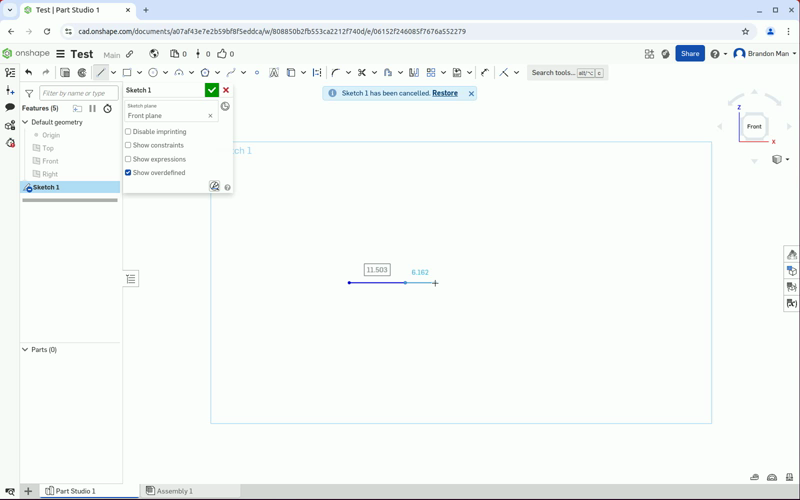
mouse_move(405, 230)
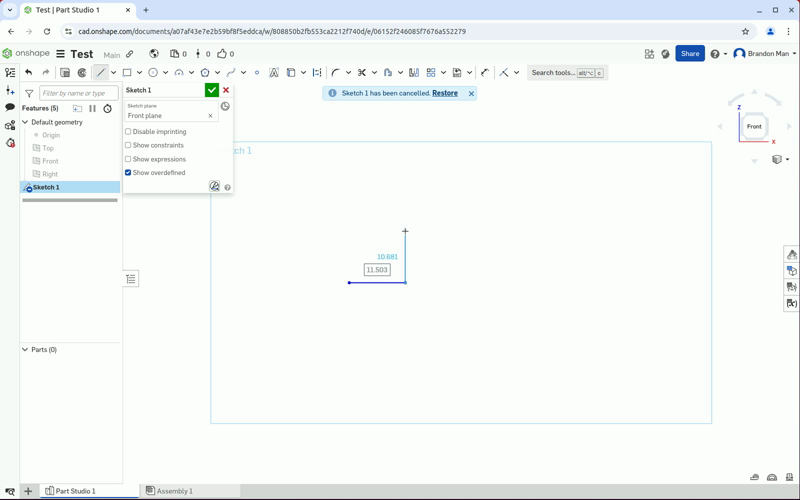
click(405, 230)
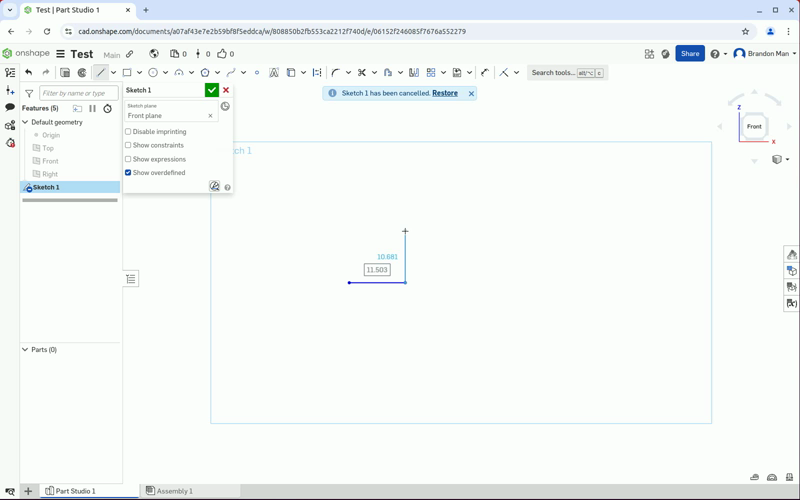
key_up(shift)
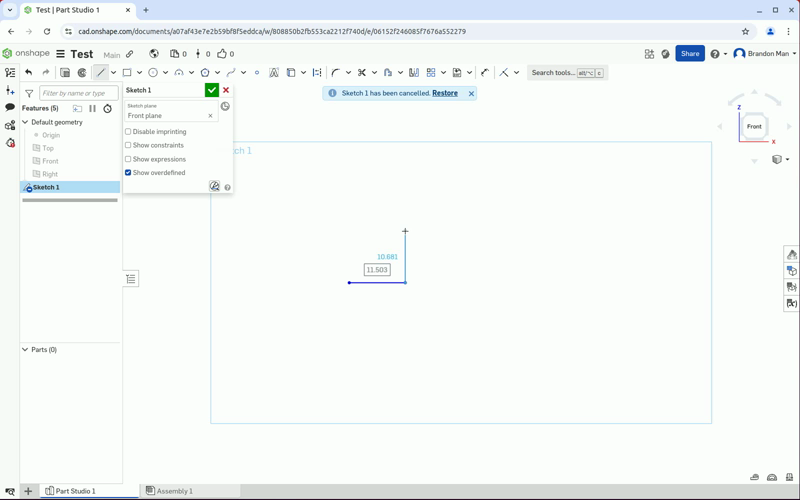
key_down(shift)
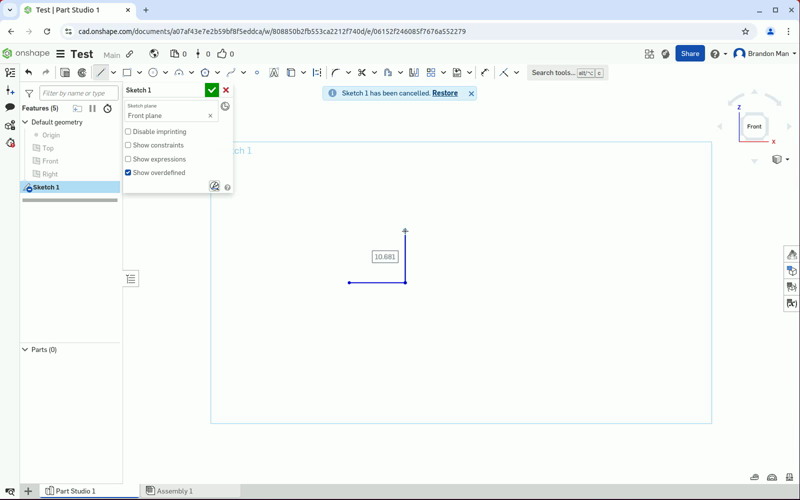
mouse_move(435, 230)
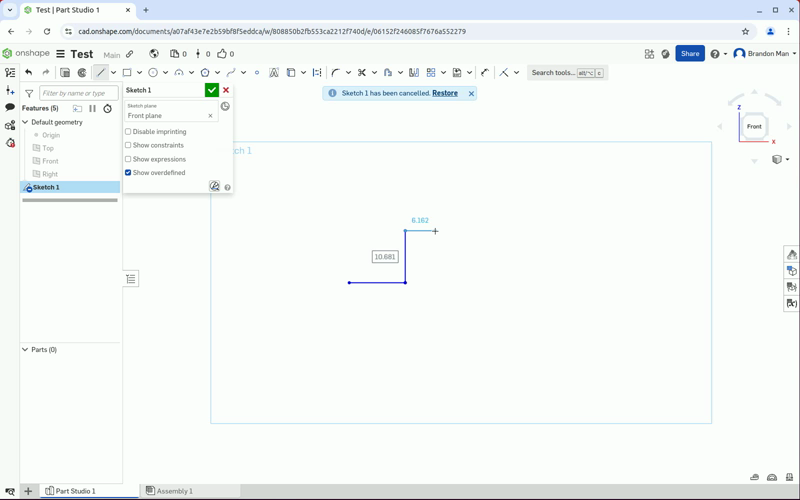
mouse_move(461, 230)
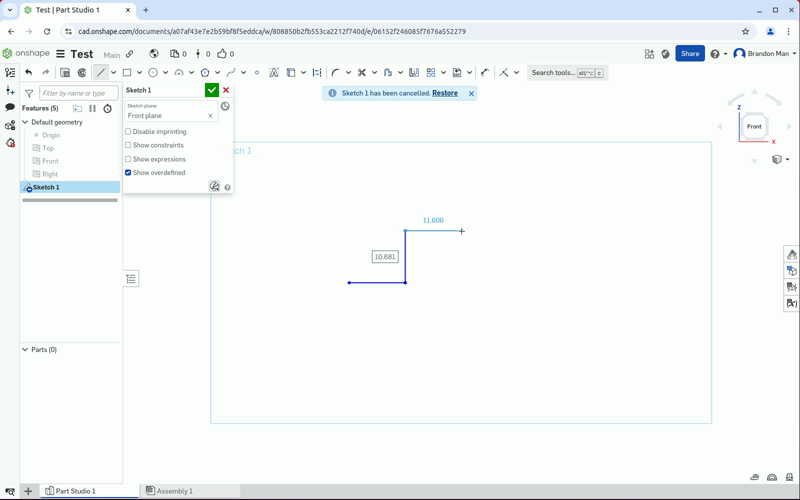
click(461, 230)
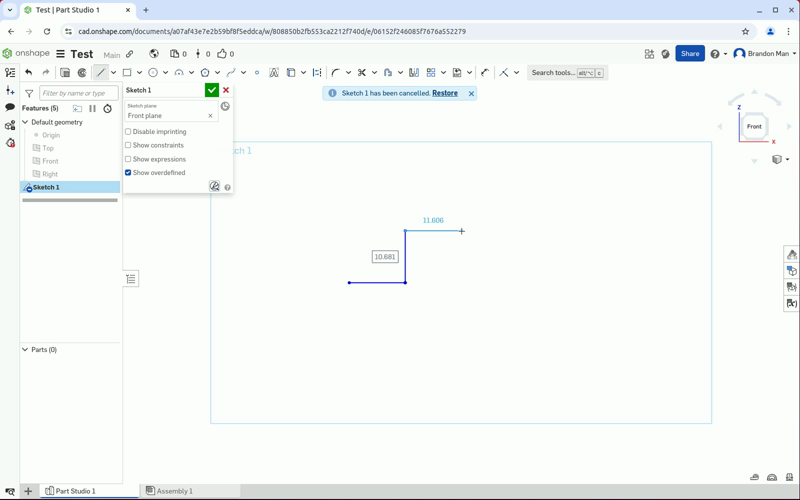
key_up(shift)
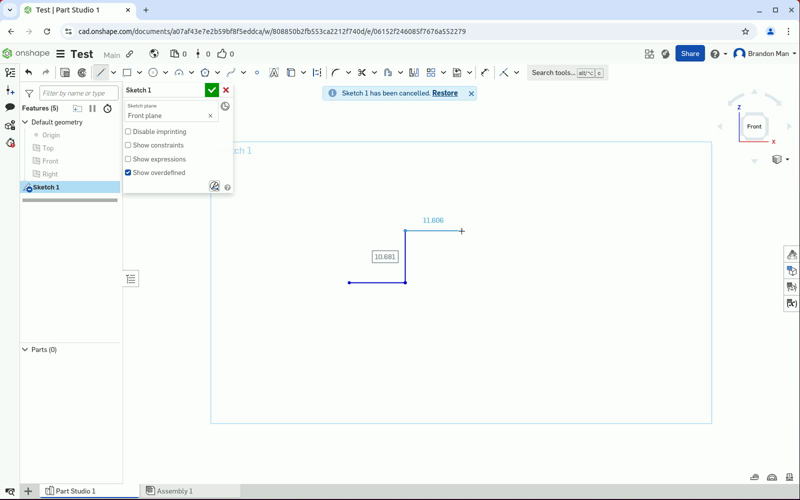
key_down(shift)
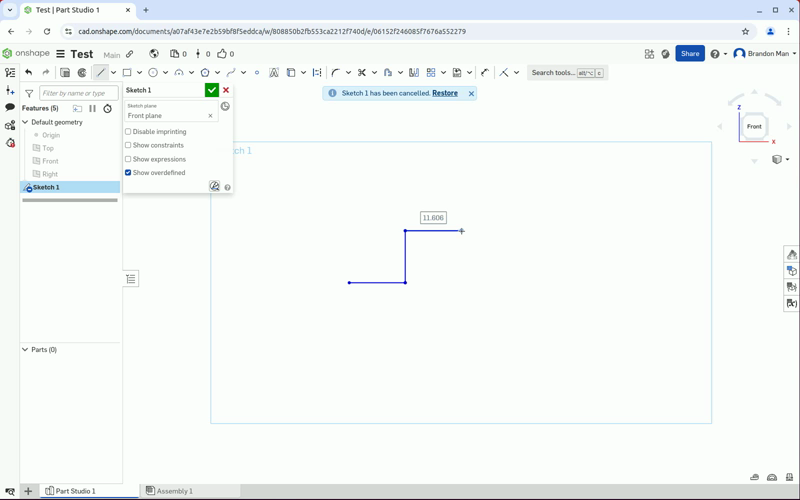
mouse_move(461, 170)
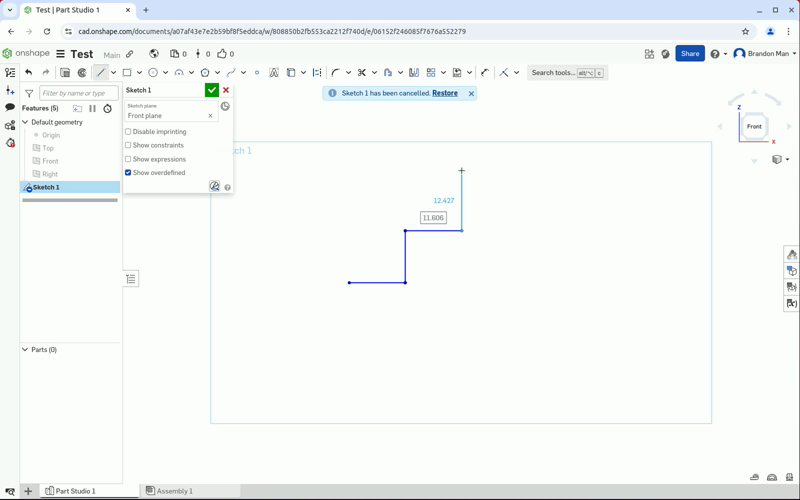
click(461, 170)
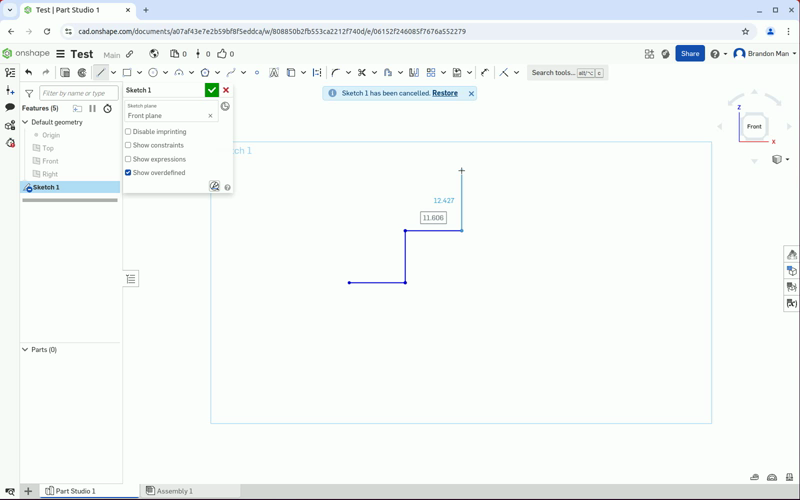
key_up(shift)
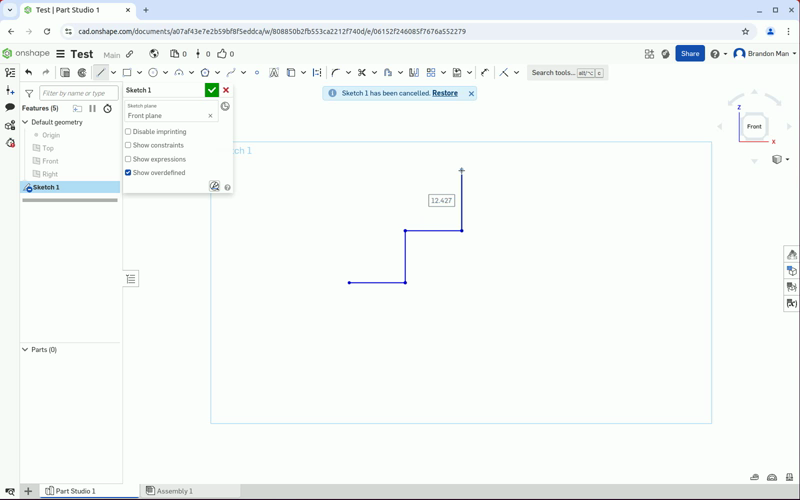
key_down(shift)
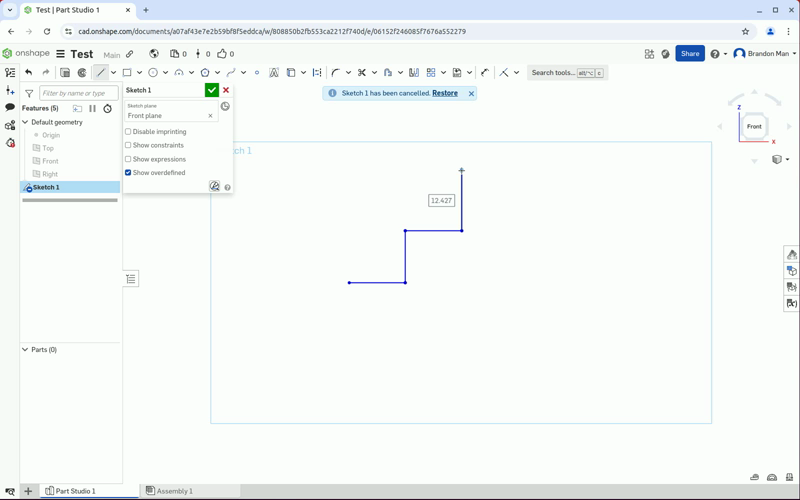
mouse_move(349, 170)
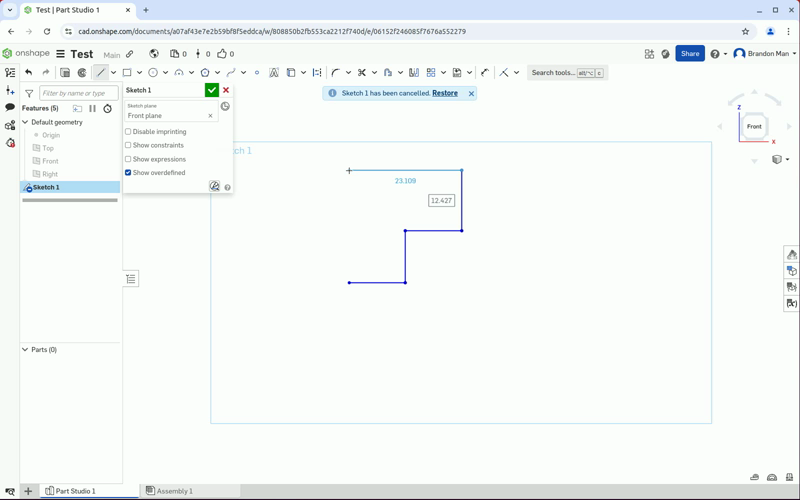
click(349, 170)
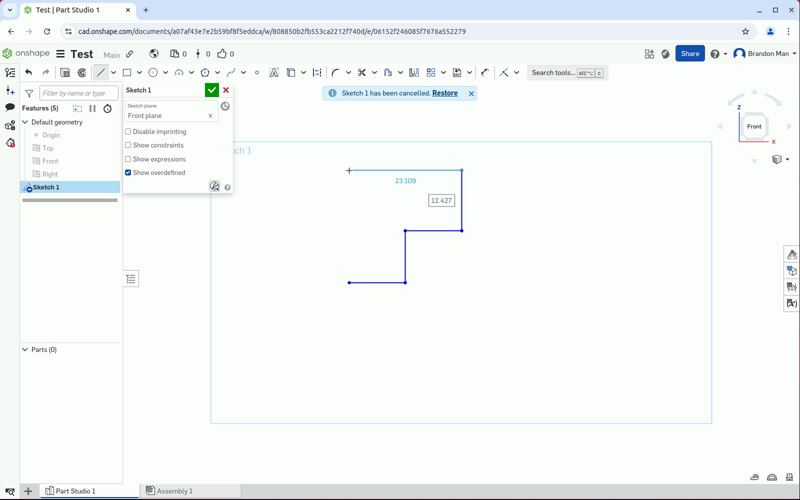
key_up(shift)
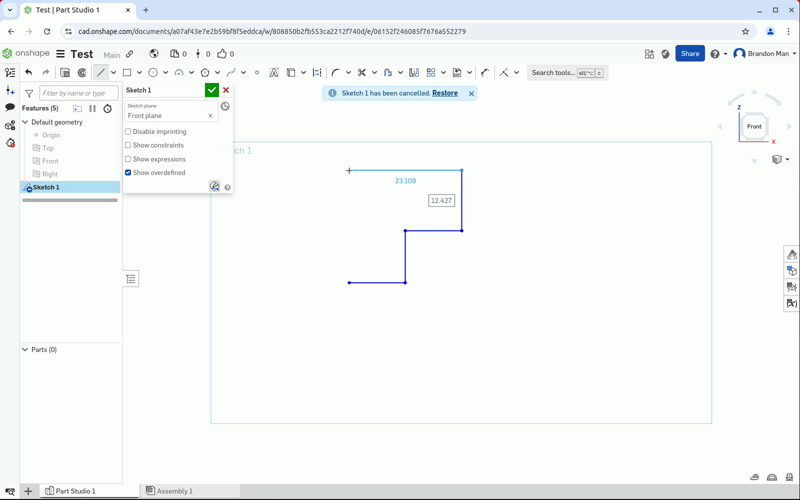
key_down(shift)
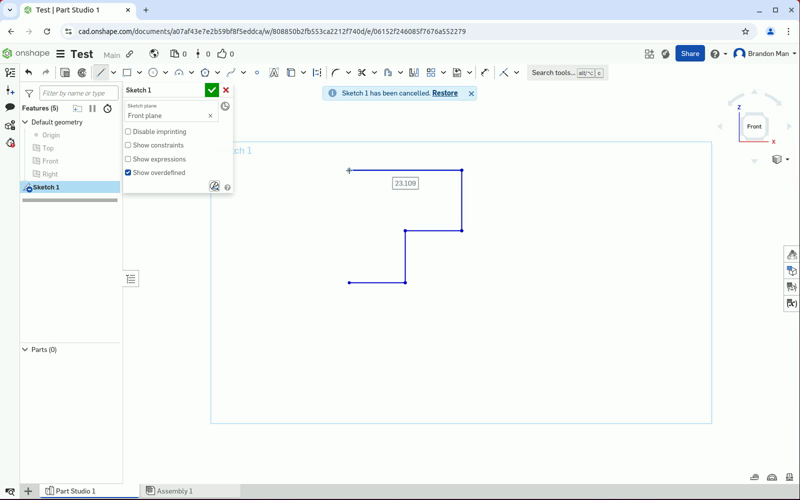
mouse_move(349, 282)
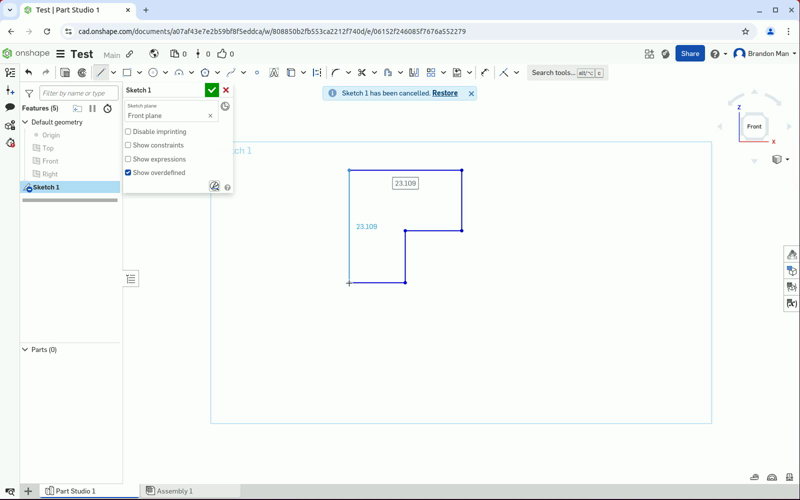
key_up(shift)
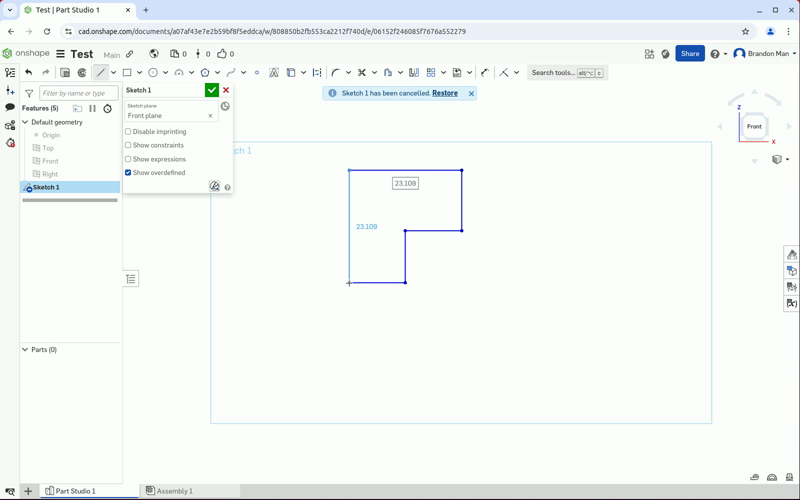
click(349, 282)
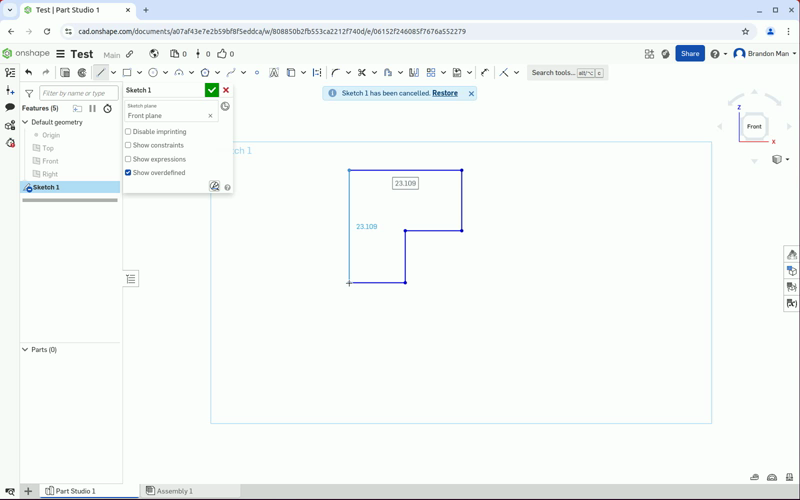
key(esc)
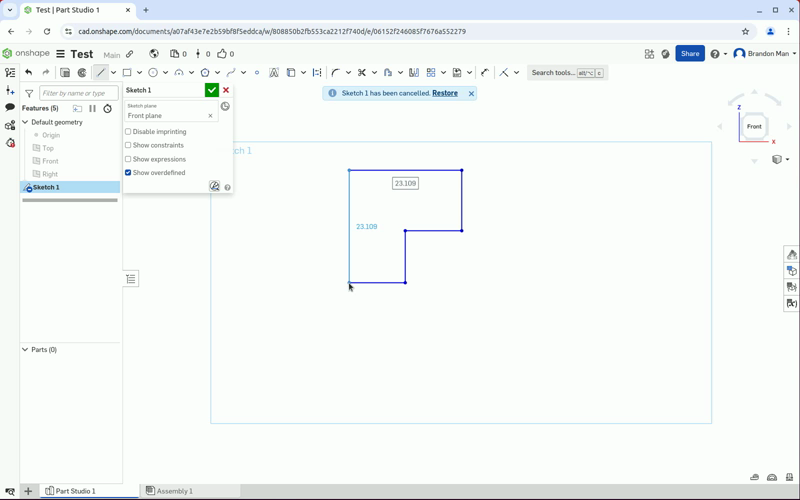
mouse_move(367, 261)
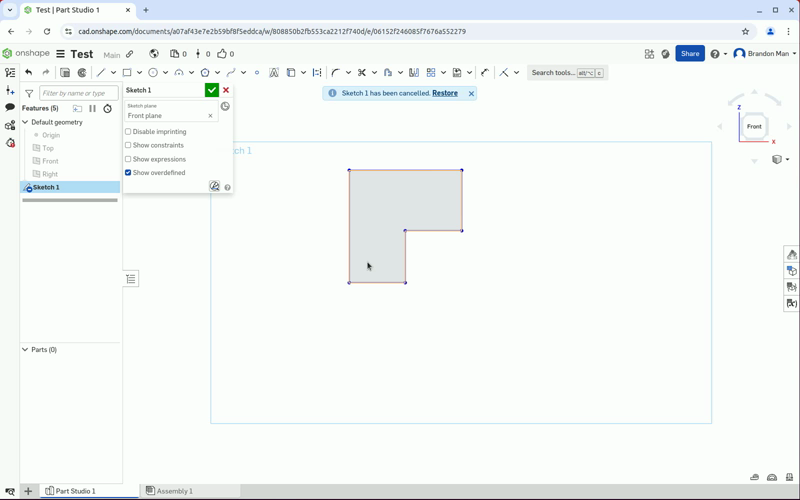
click(367, 261)
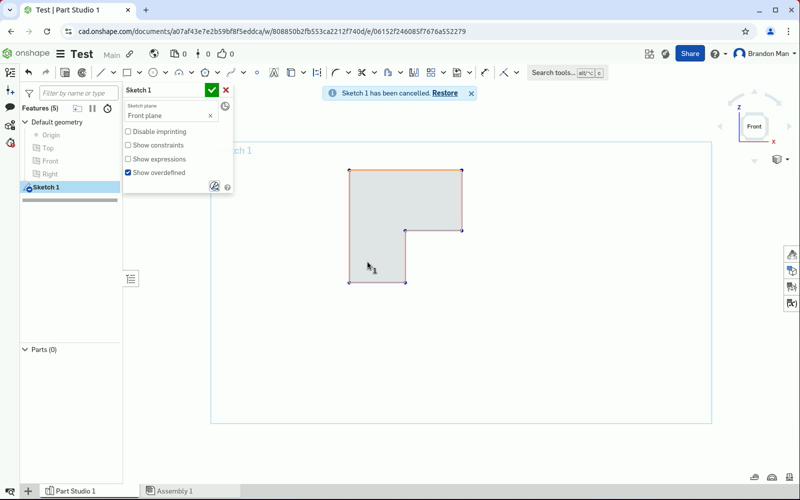
mouse_move(73, 352)
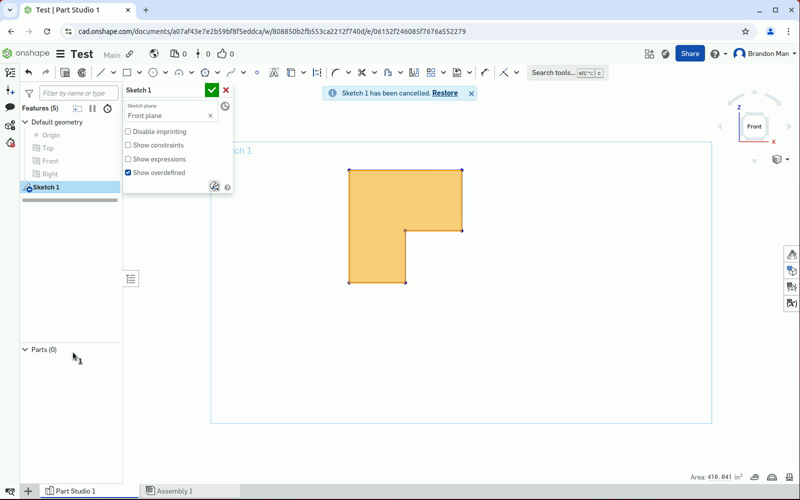
key(shift+y)
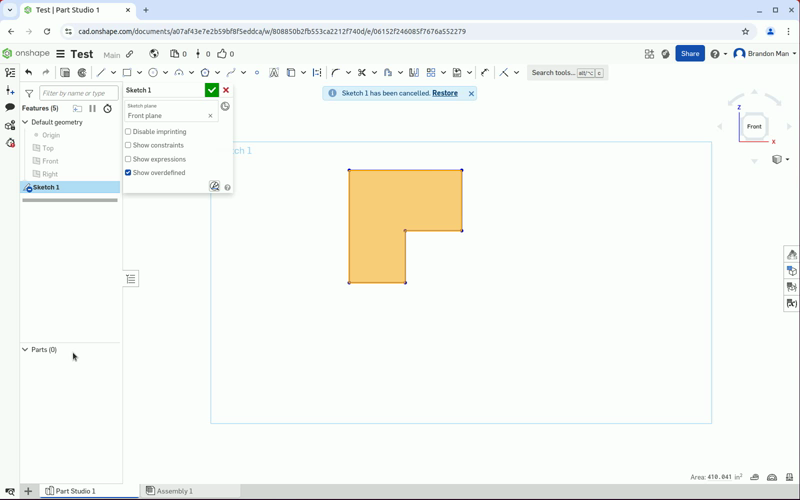
key(shift+e)
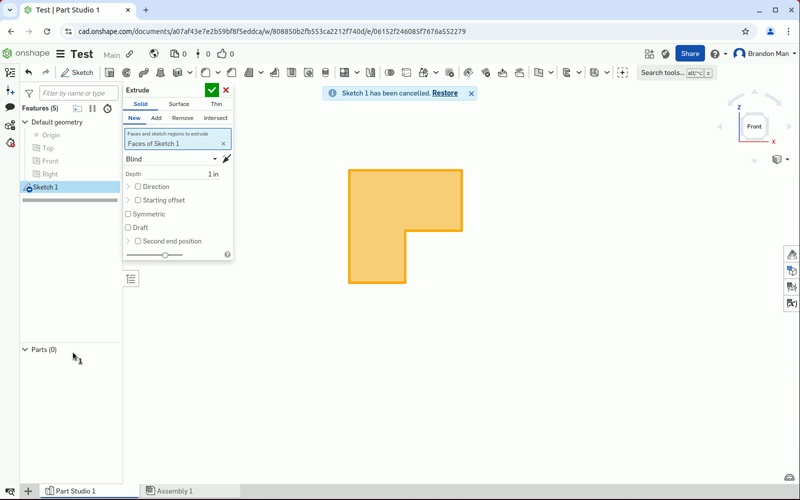
mouse_move(143, 106)
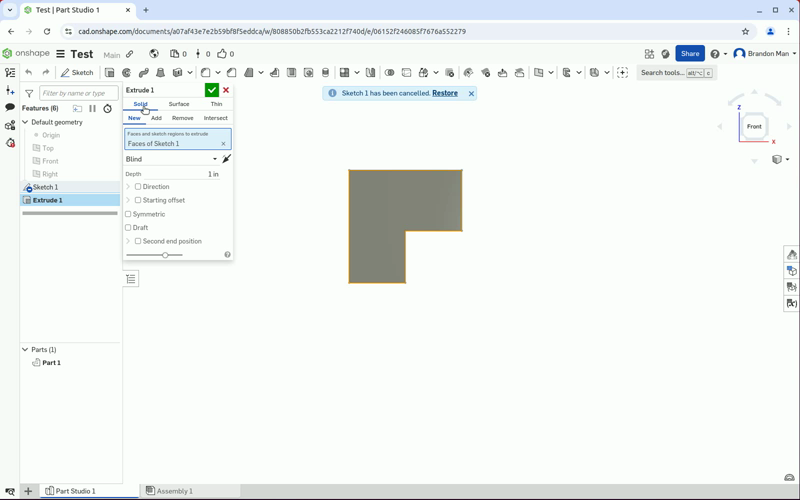
click(143, 106)
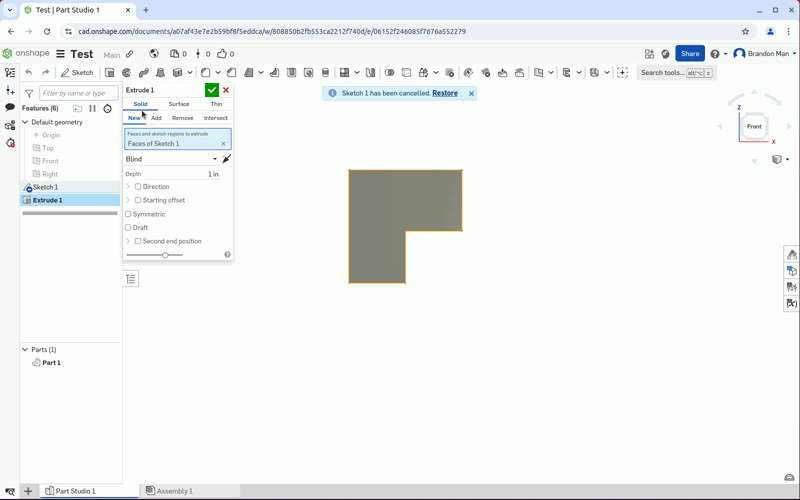
mouse_move(137, 120)
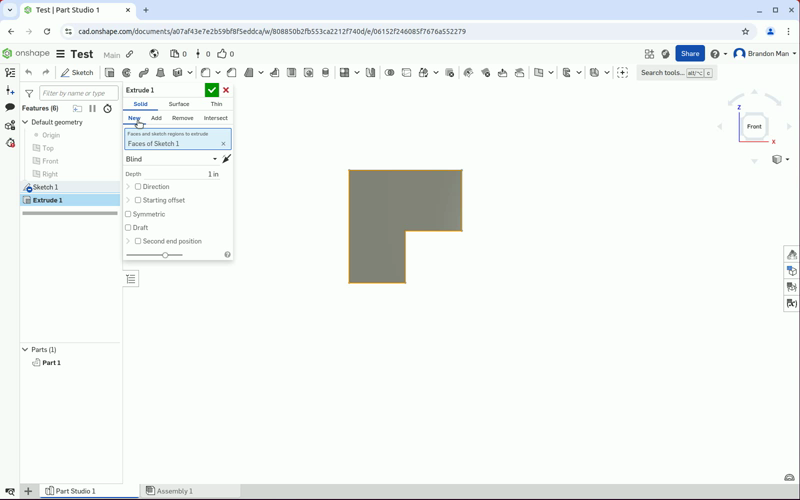
click(137, 120)
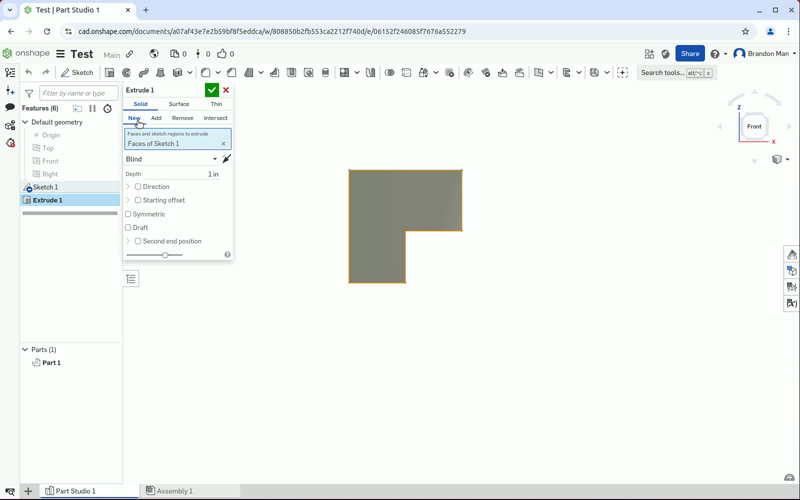
key(tab, 4)
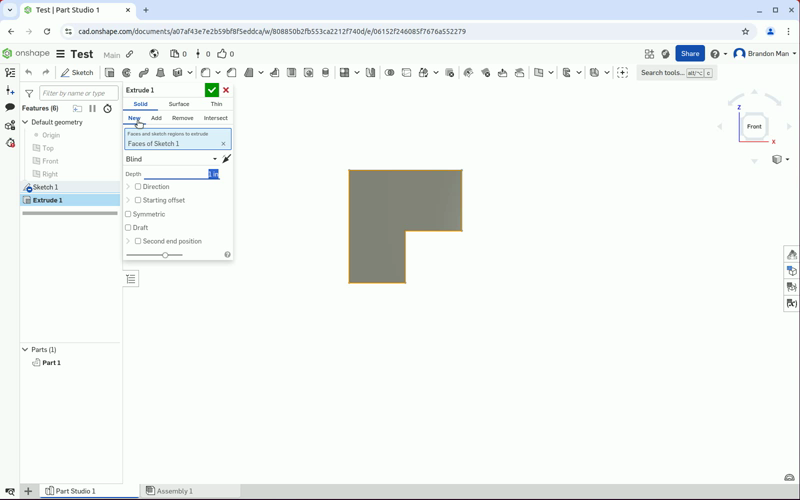
text(22.868)
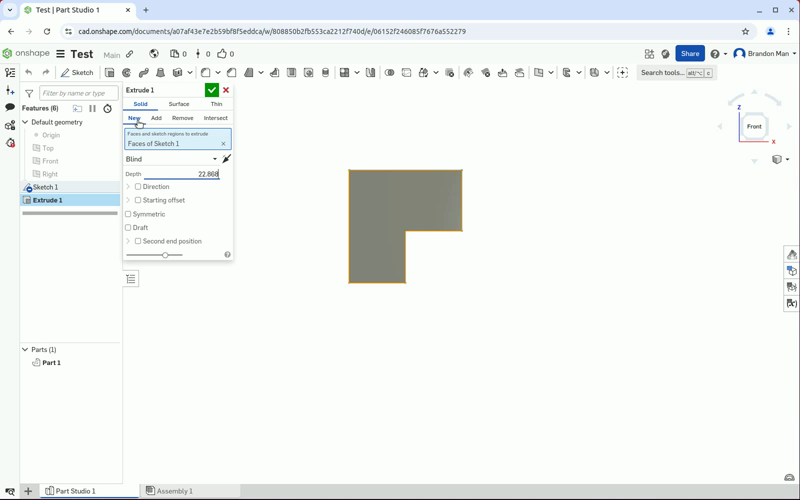
key(enter)
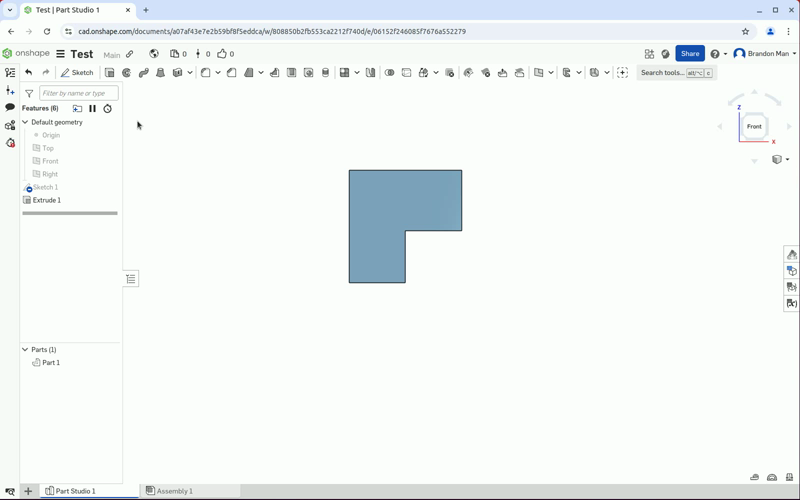
key(shift+h)
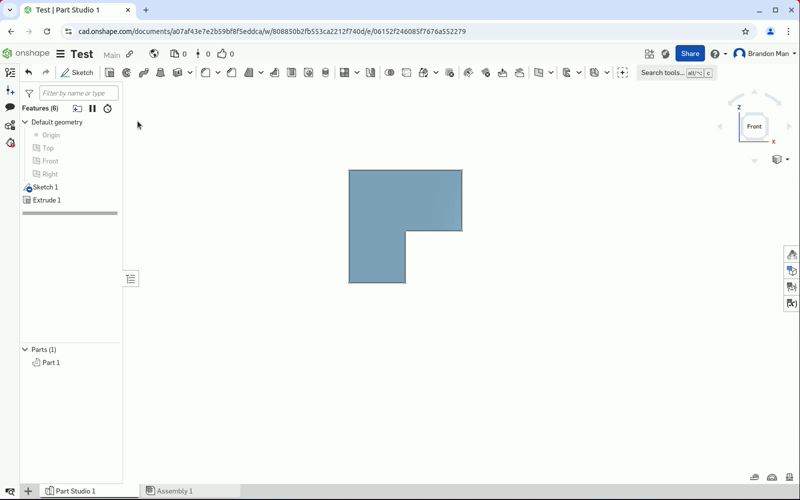
key(shift+h)
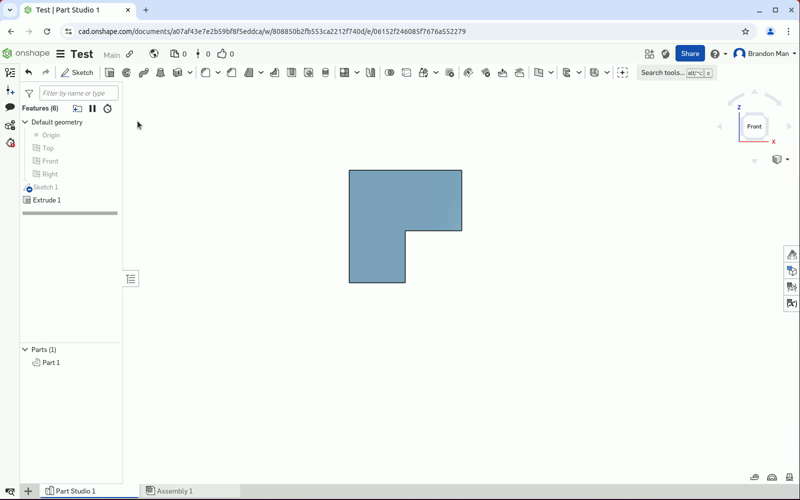
mouse_move(73, 189)
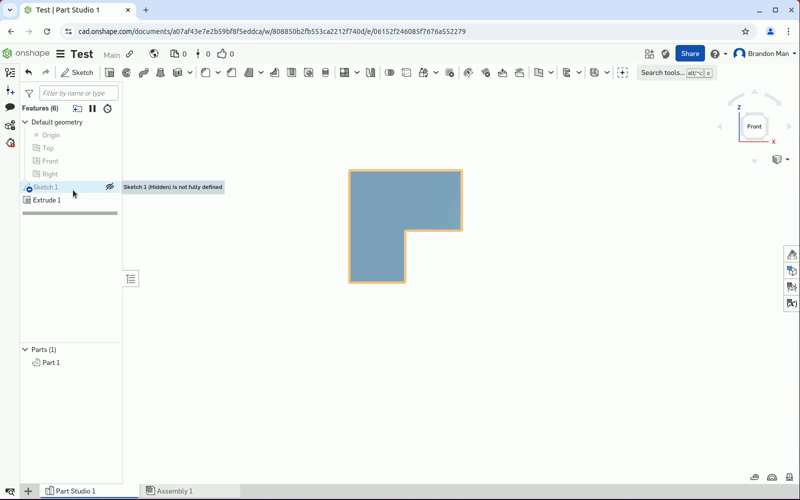
click(73, 189)
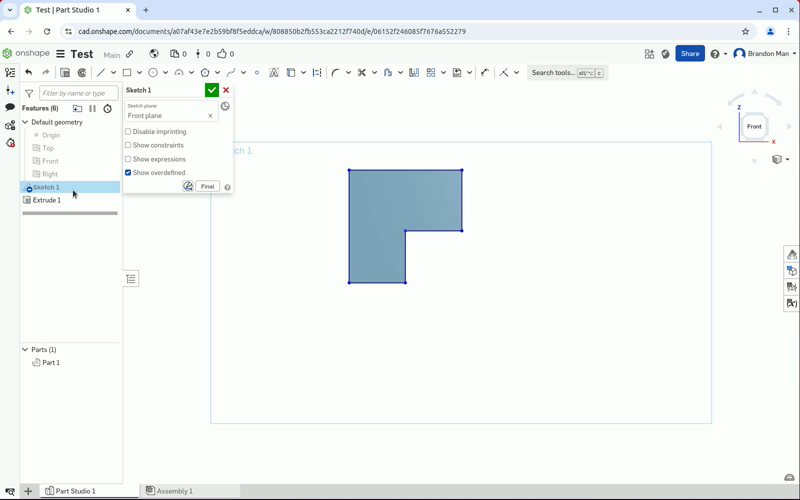
mouse_move(229, 92)
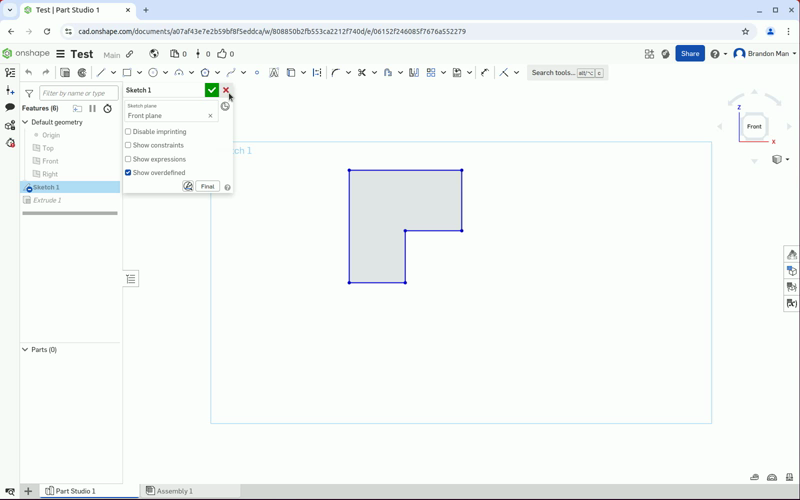
click(229, 92)
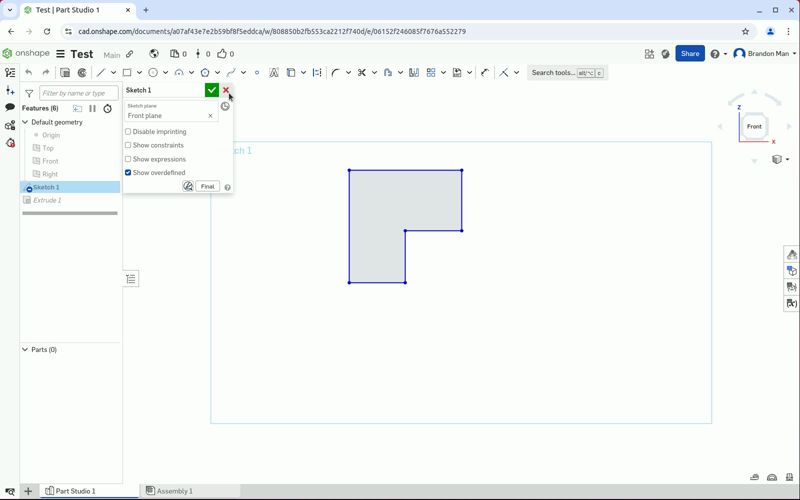
key(shift+s)
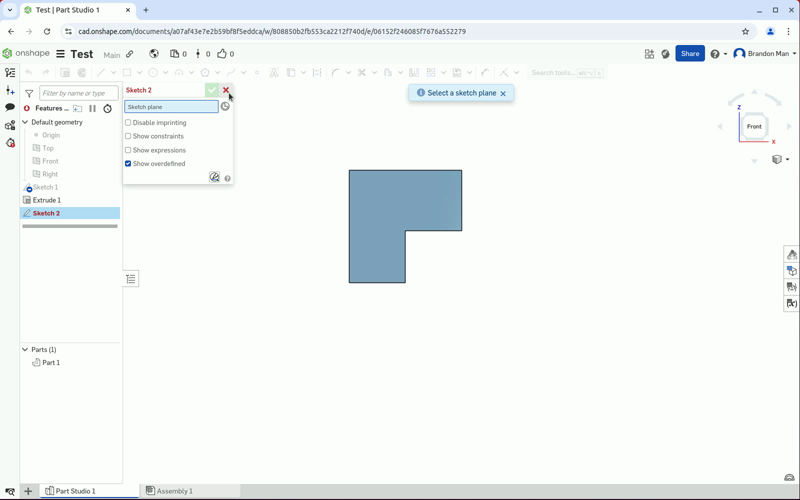
mouse_move(73, 163)
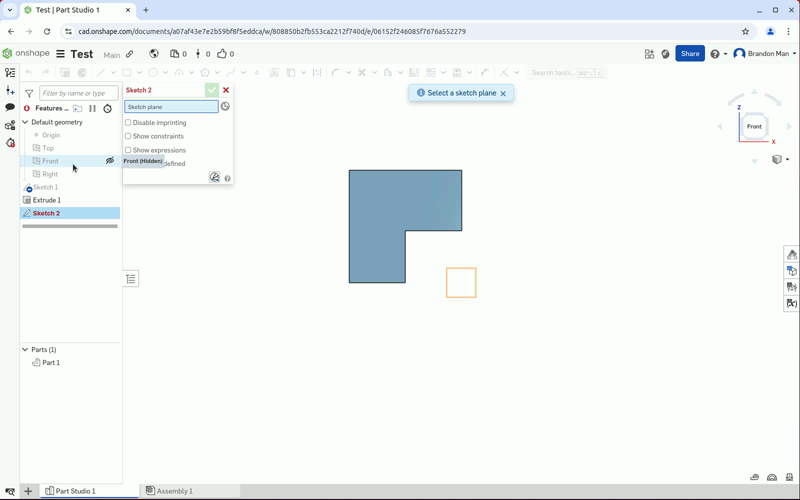
click(73, 163)
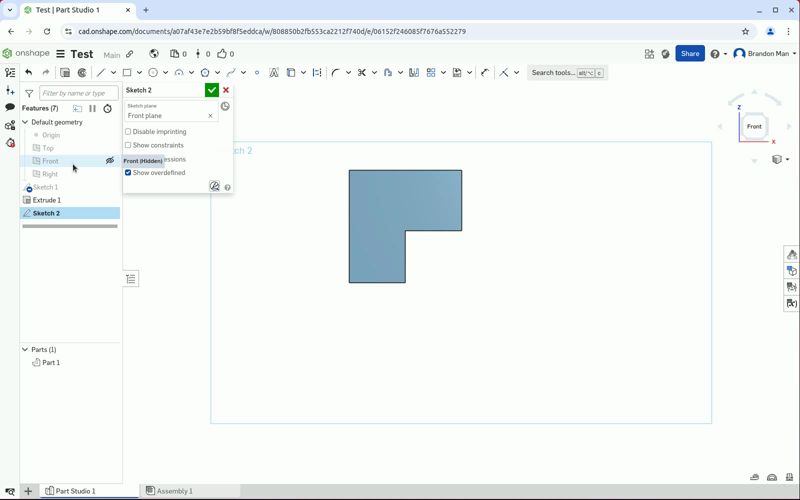
mouse_move(73, 352)
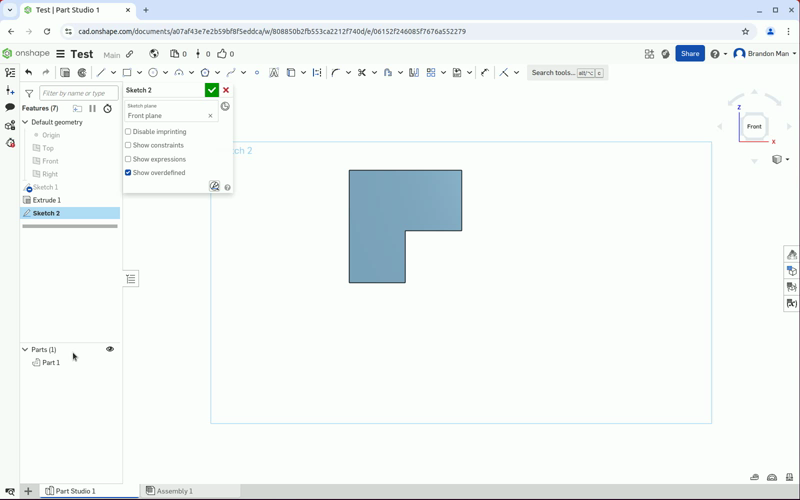
key(y)
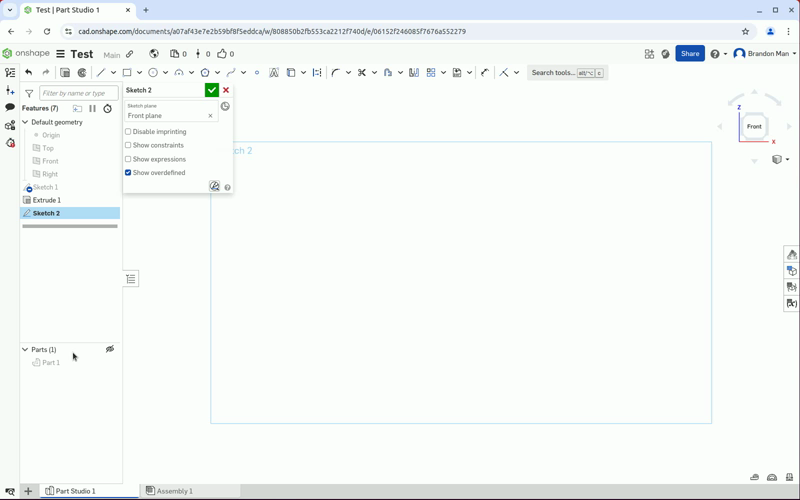
key(l)
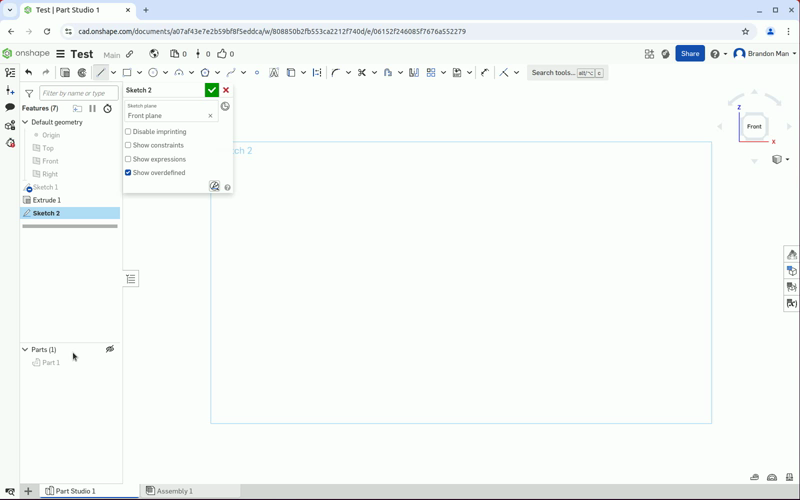
key_down(shift)
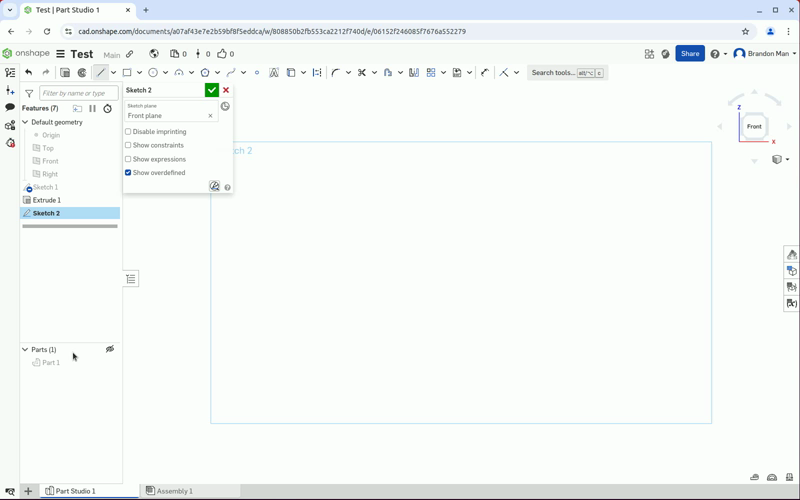
mouse_move(404, 282)
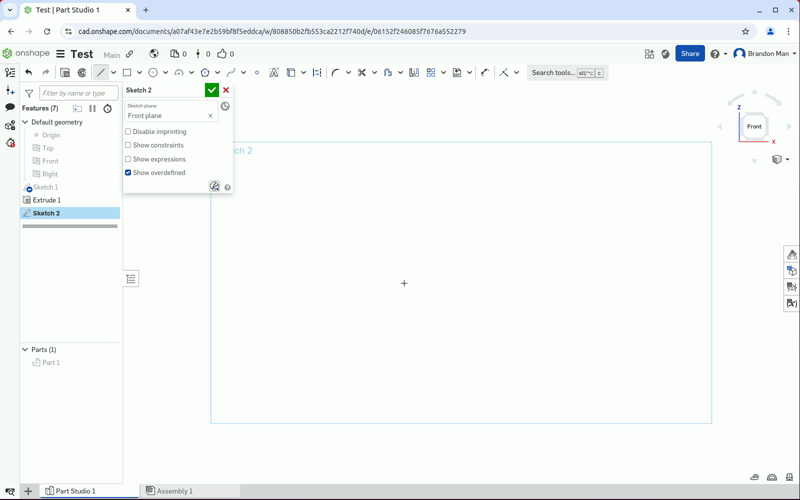
click(404, 282)
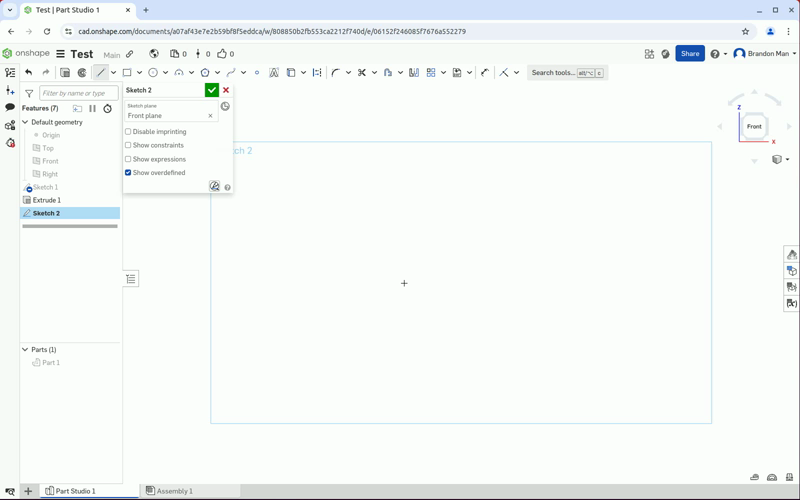
key_up(shift)
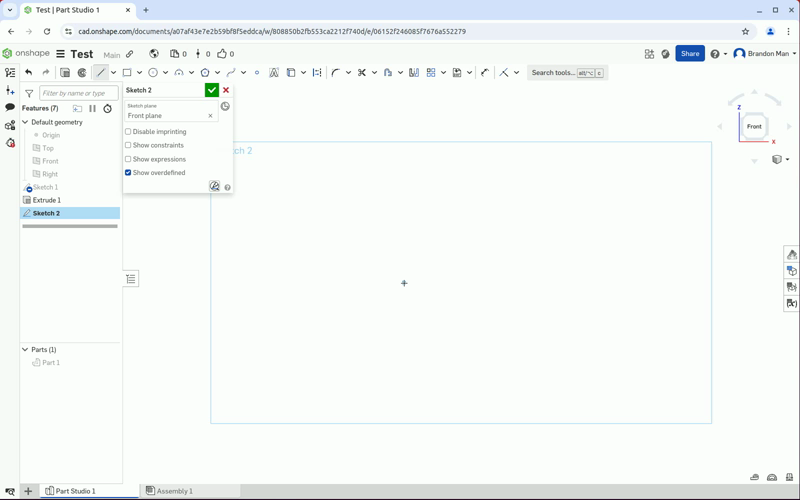
key_down(shift)
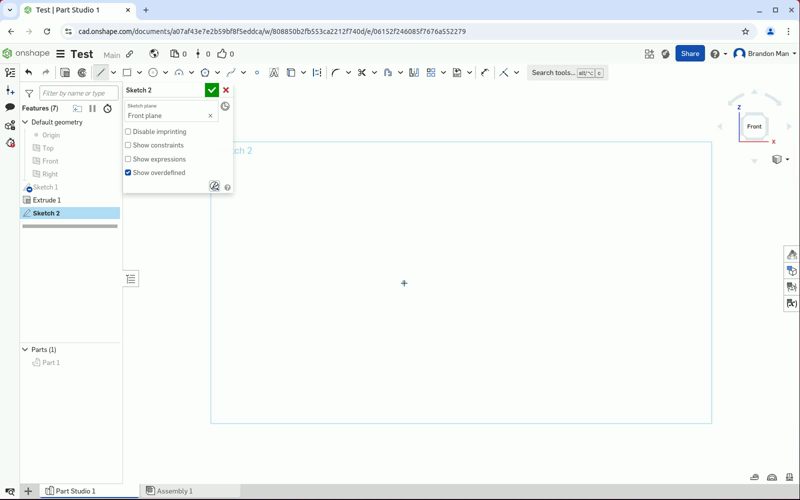
mouse_move(434, 282)
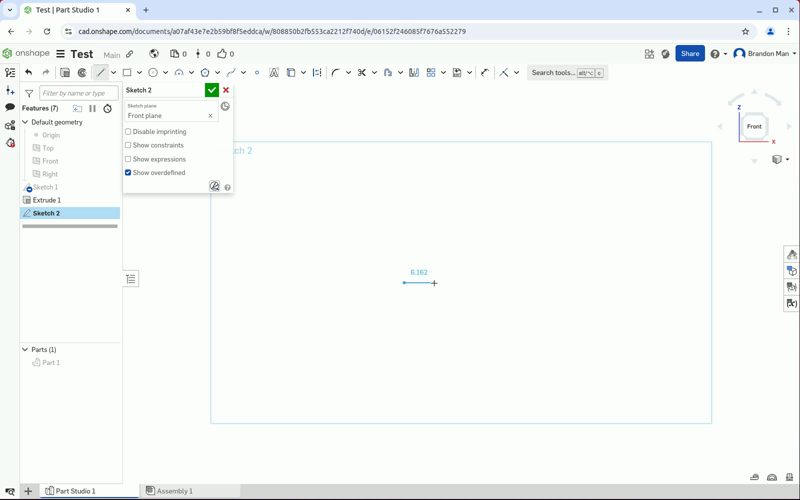
mouse_move(461, 282)
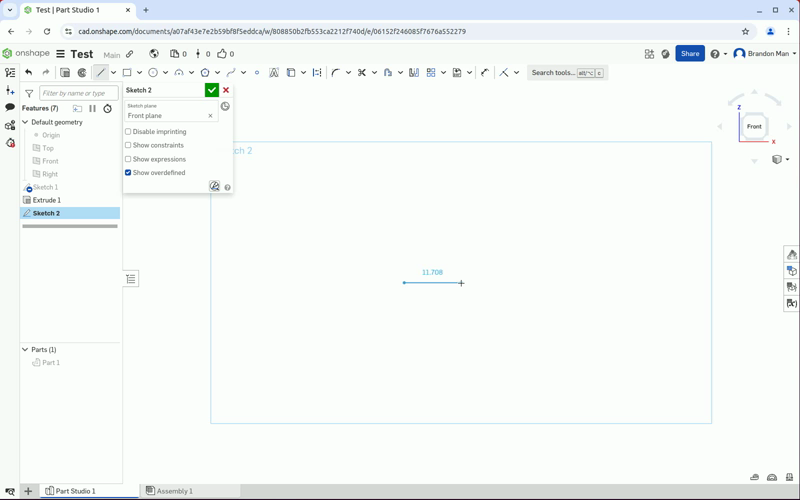
click(461, 282)
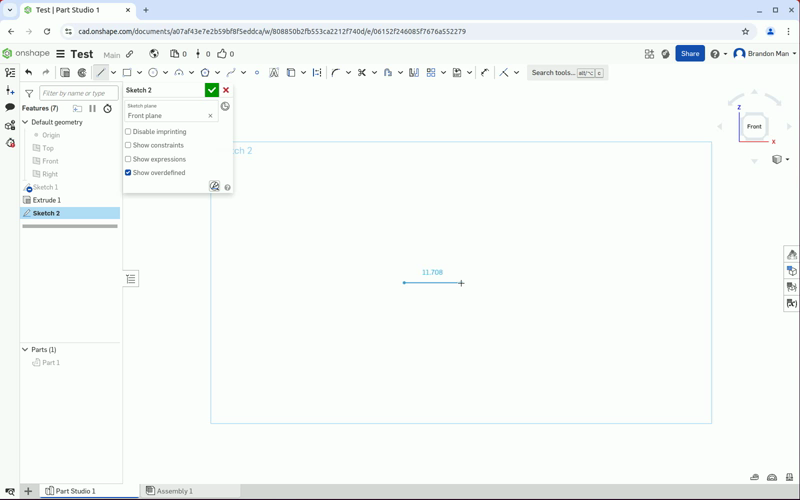
key_up(shift)
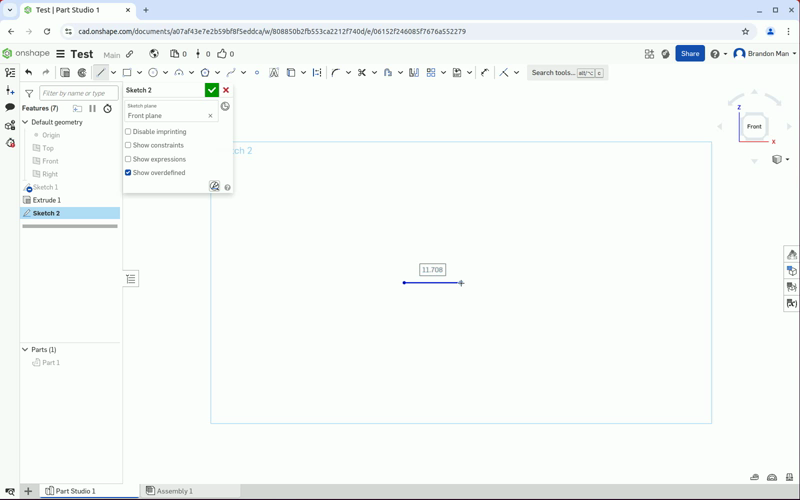
key_down(shift)
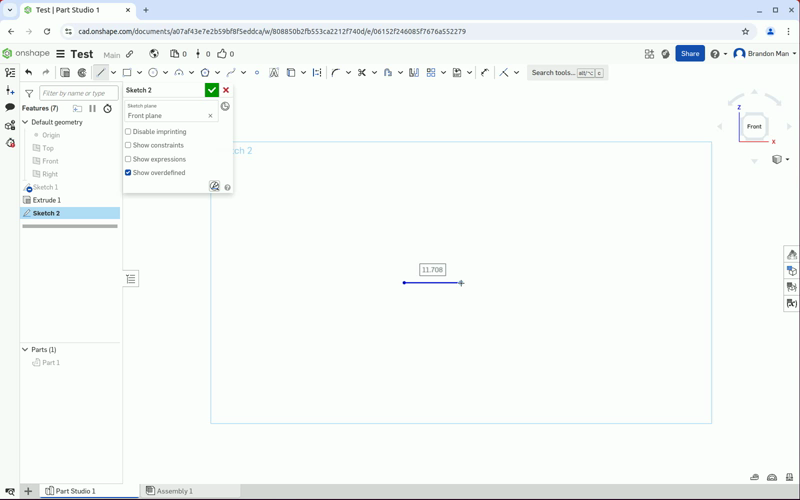
mouse_move(491, 282)
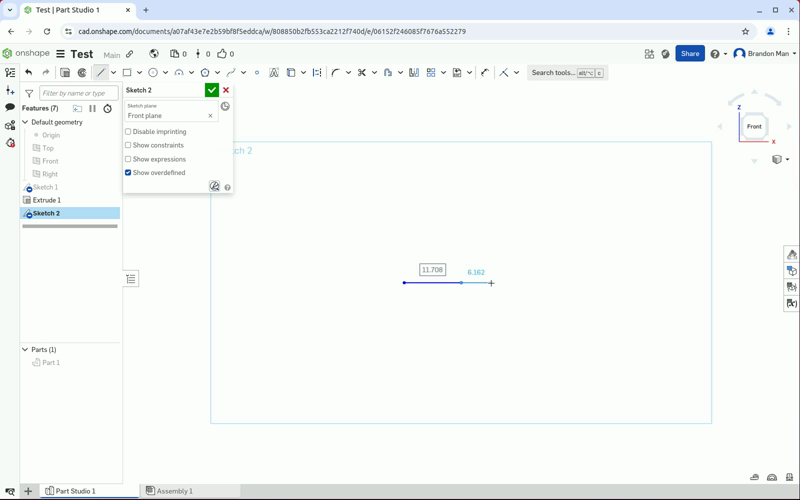
mouse_move(461, 229)
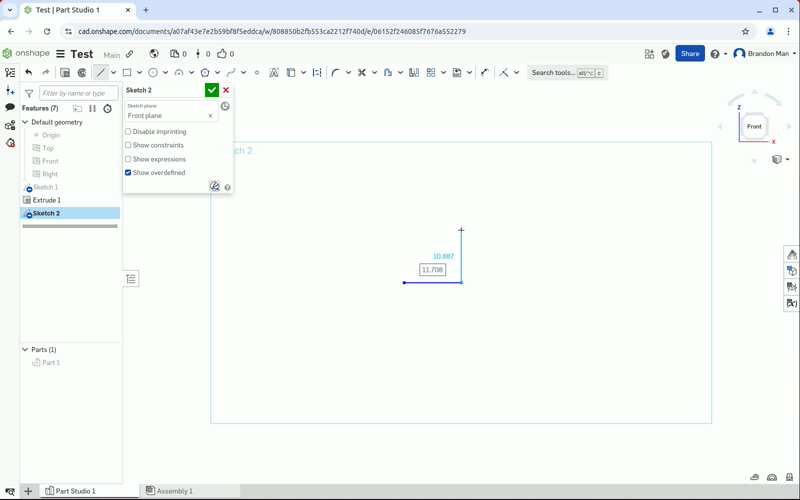
click(461, 229)
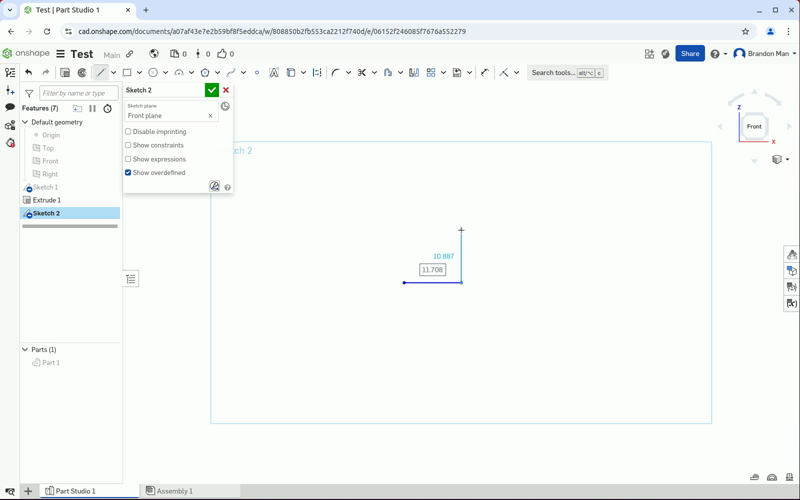
key_up(shift)
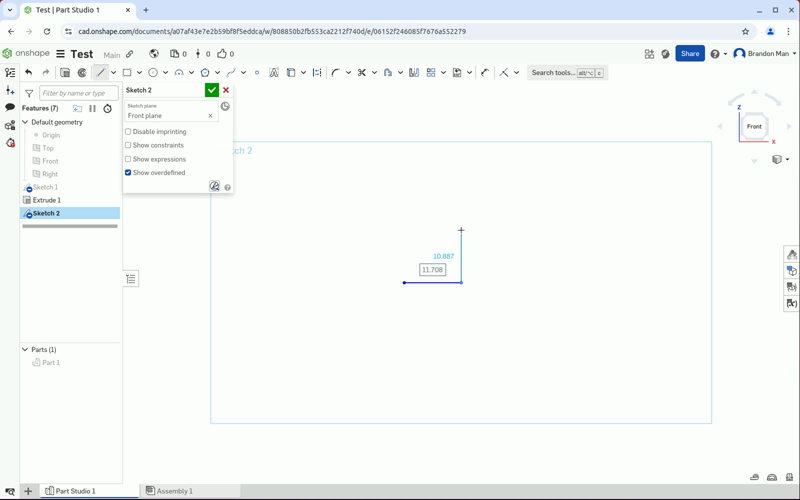
key_down(shift)
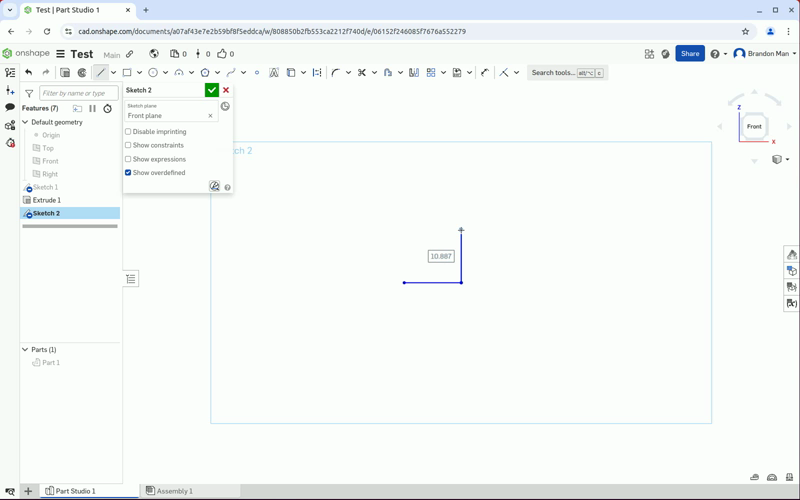
mouse_move(491, 229)
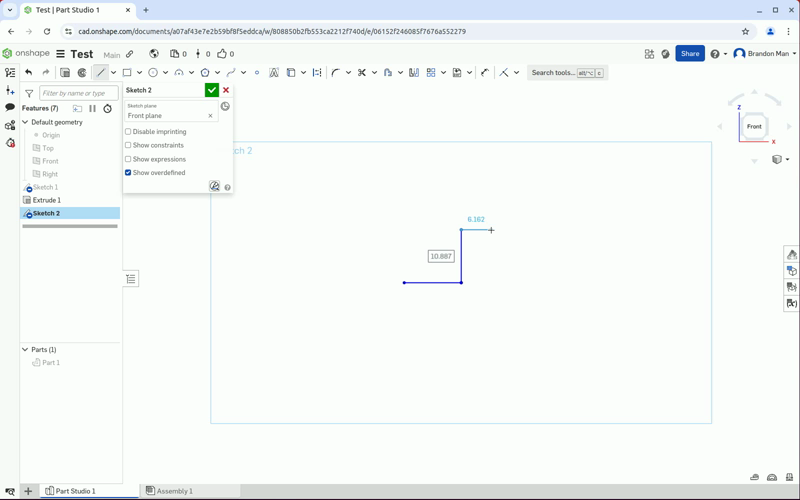
mouse_move(404, 229)
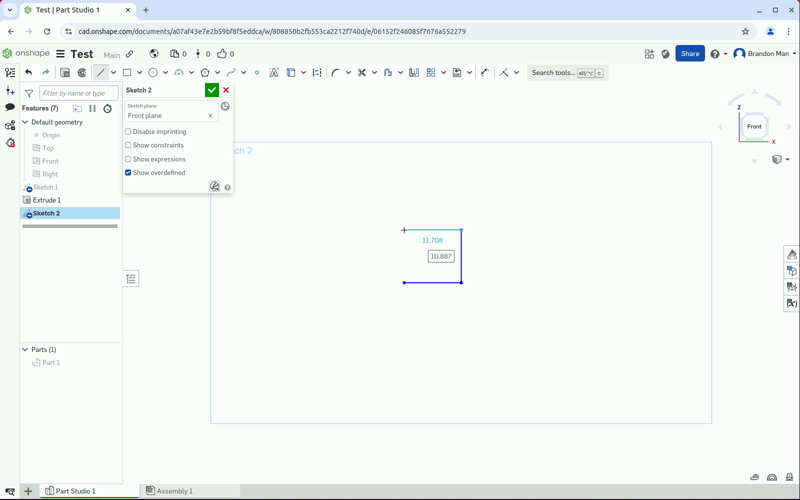
click(404, 229)
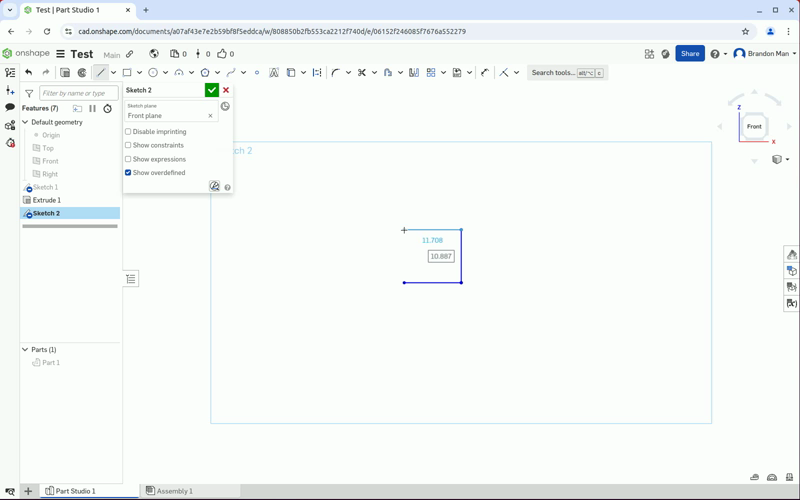
key_up(shift)
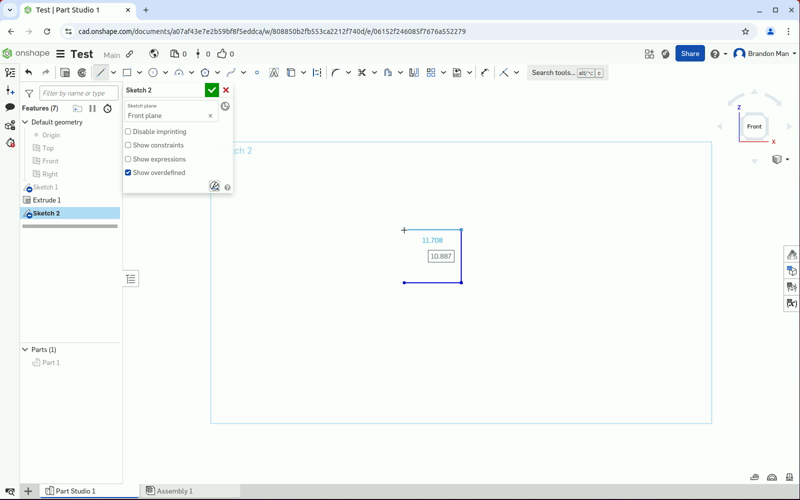
mouse_move(434, 229)
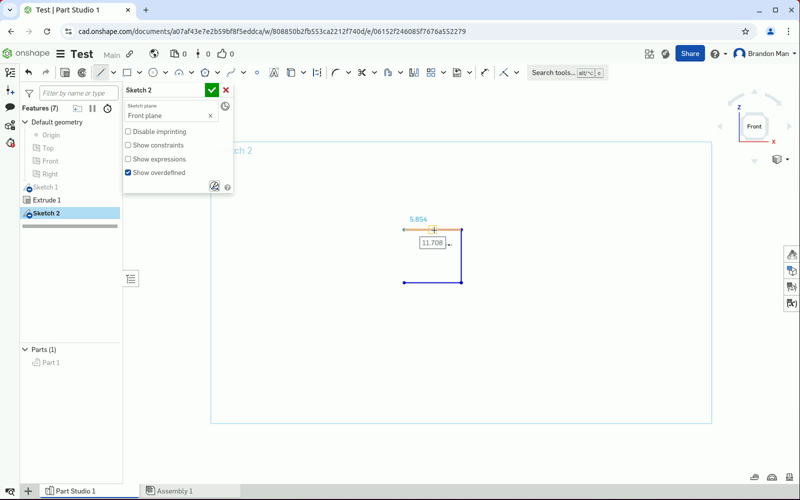
key_down(shift)
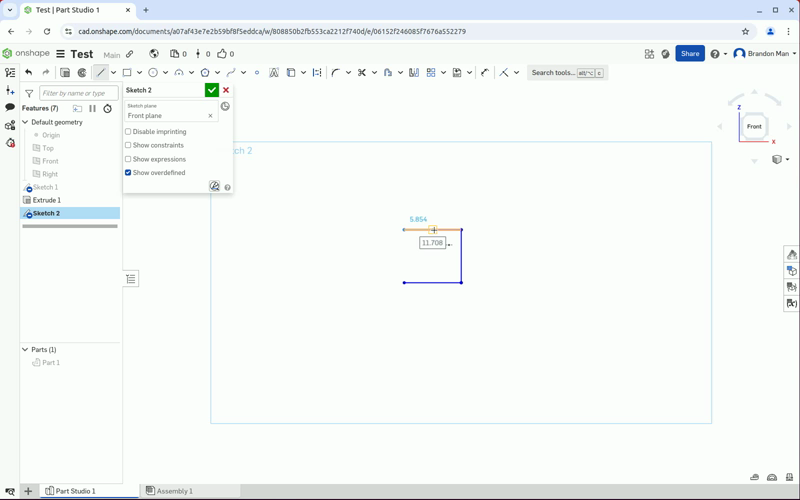
mouse_move(404, 282)
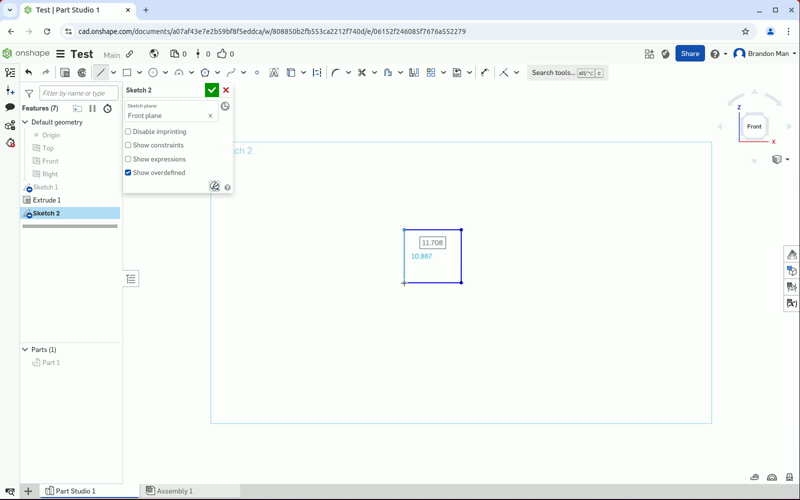
key_up(shift)
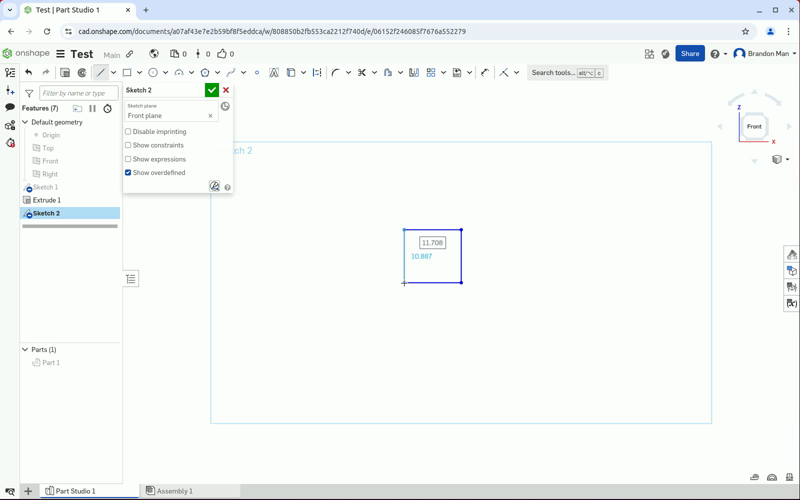
click(404, 282)
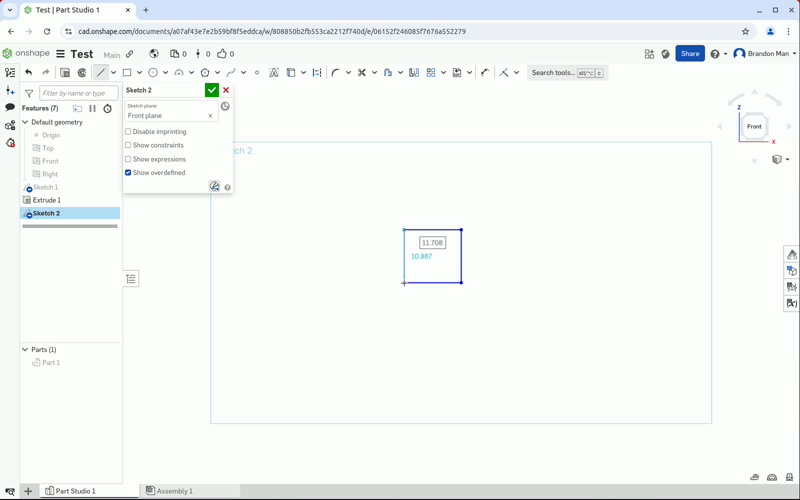
key(esc)
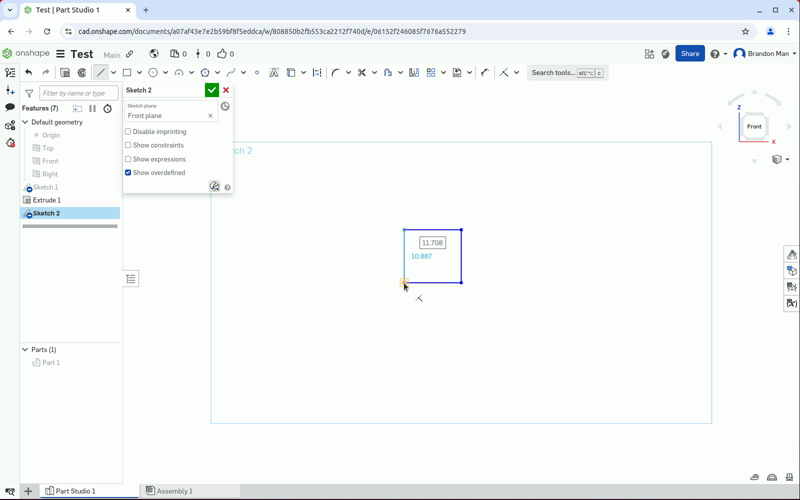
mouse_move(420, 256)
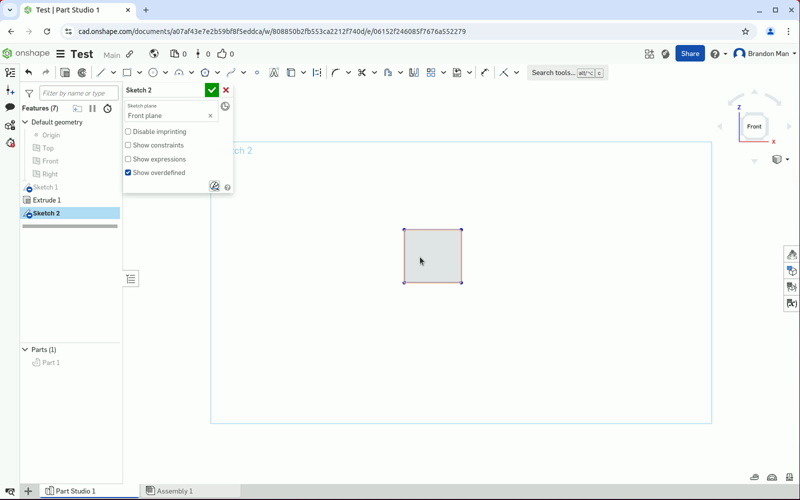
click(420, 256)
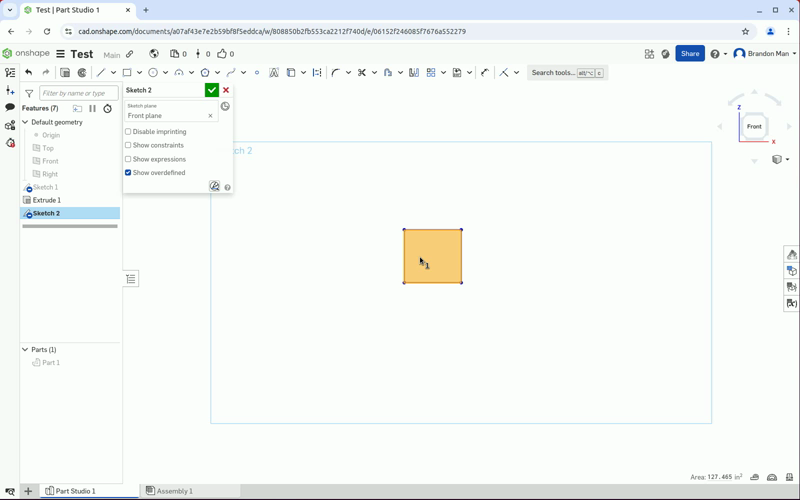
mouse_move(73, 352)
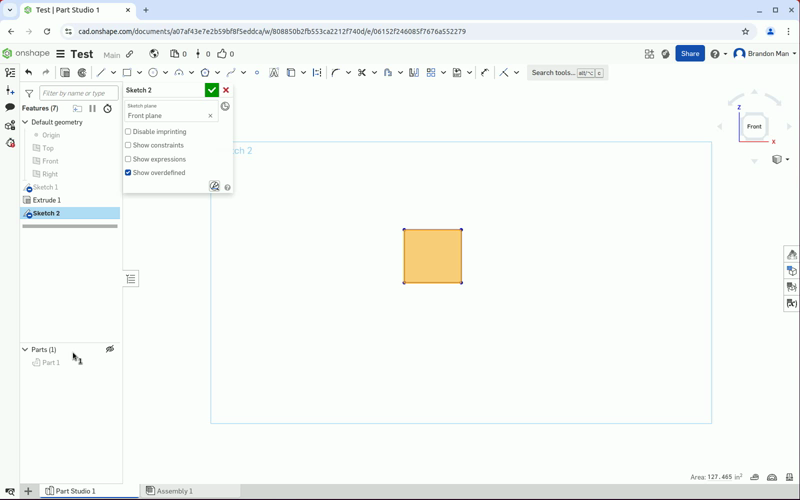
key(shift+y)
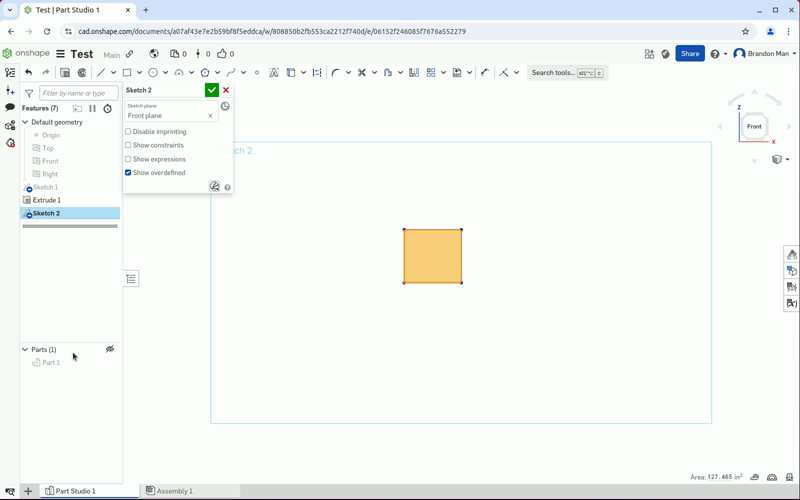
key(shift+e)
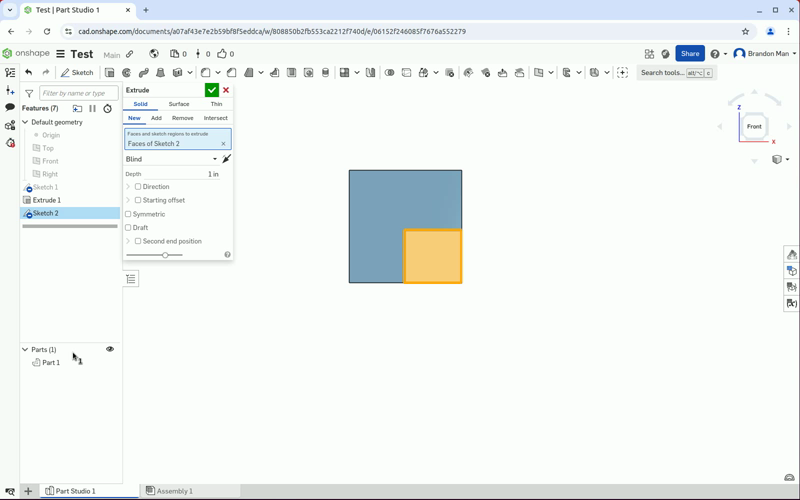
mouse_move(143, 106)
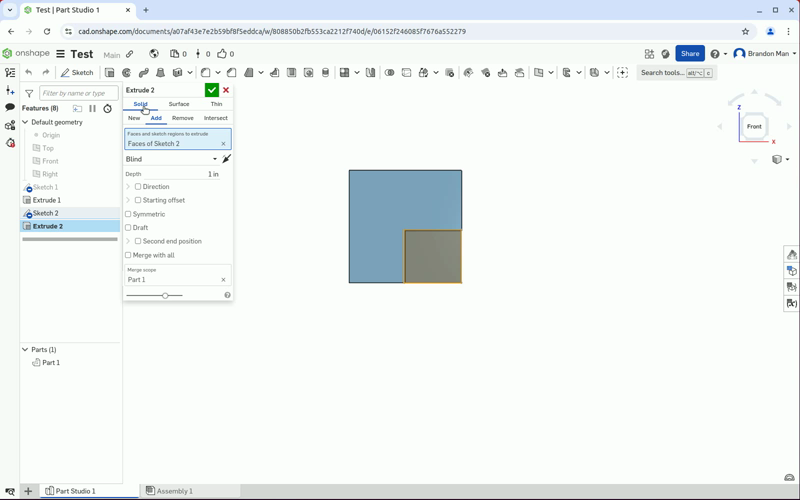
click(143, 106)
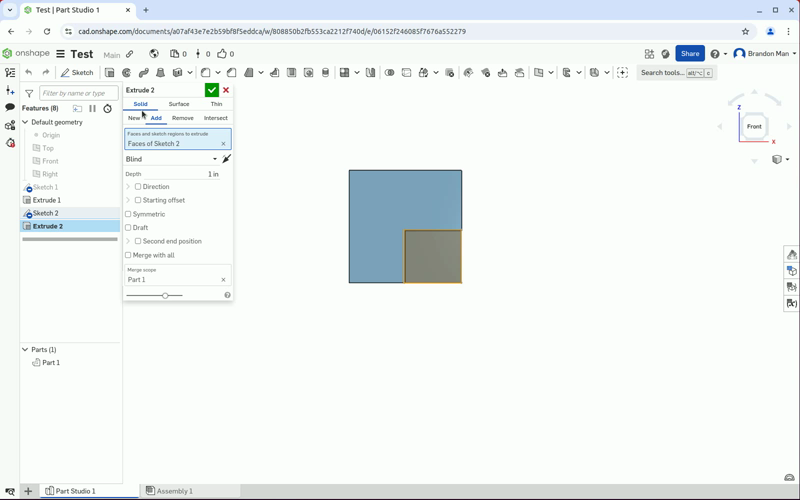
mouse_move(137, 120)
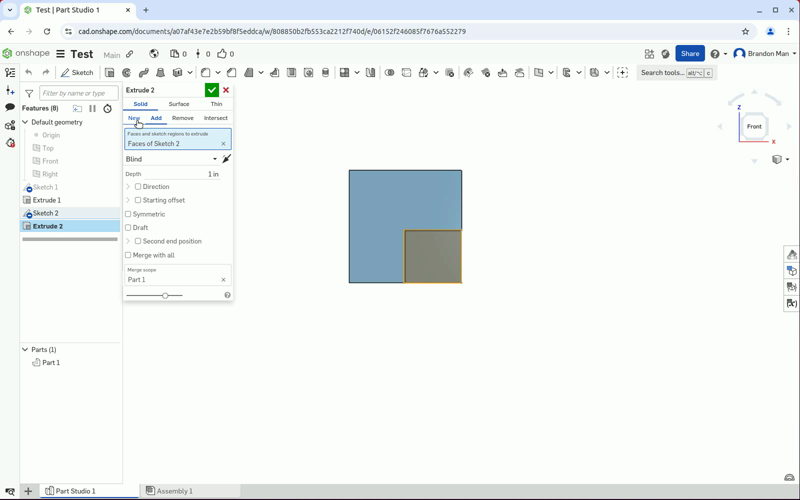
click(137, 120)
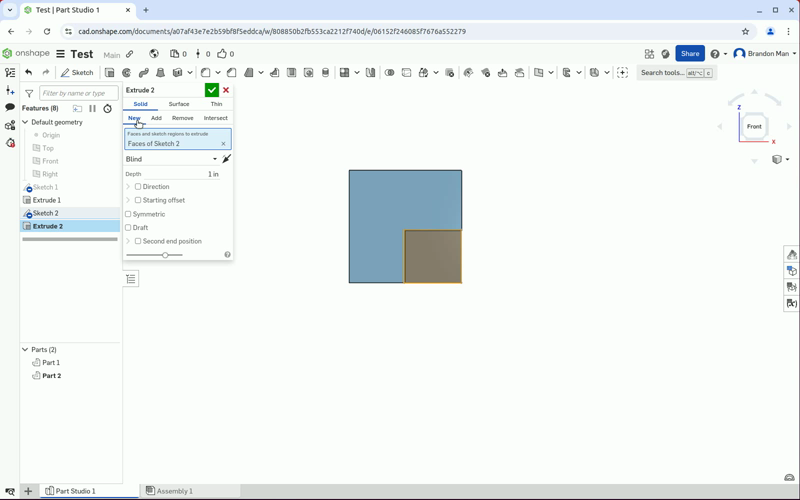
key(tab, 4)
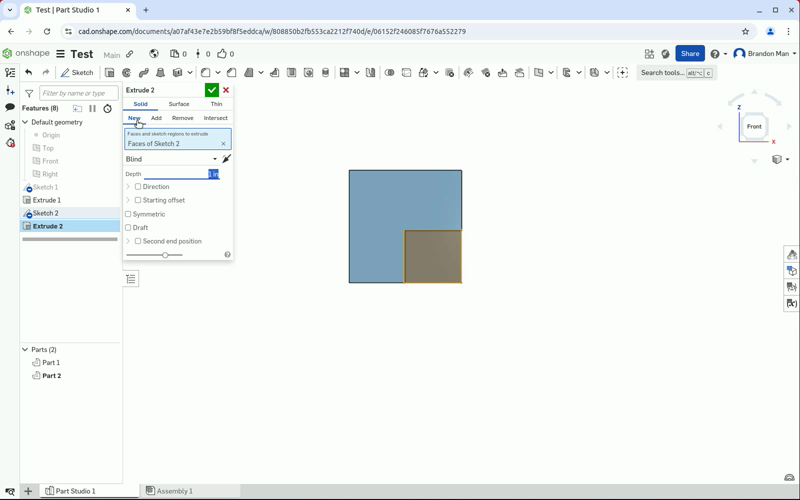
text(22.868)
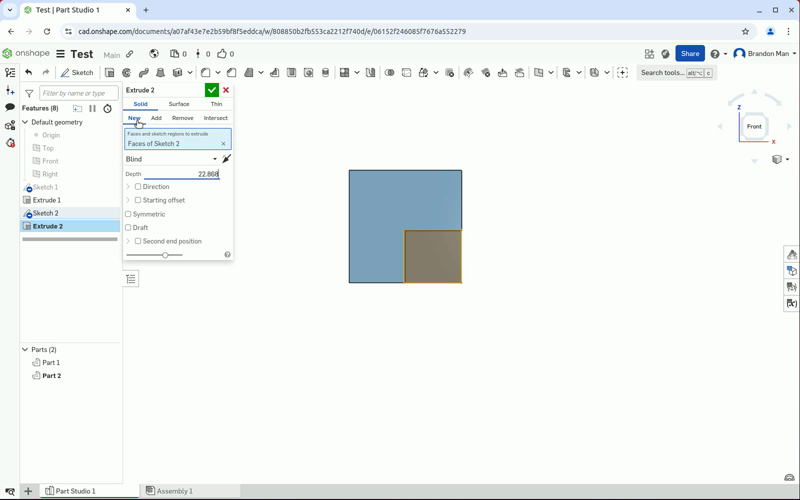
key(enter)
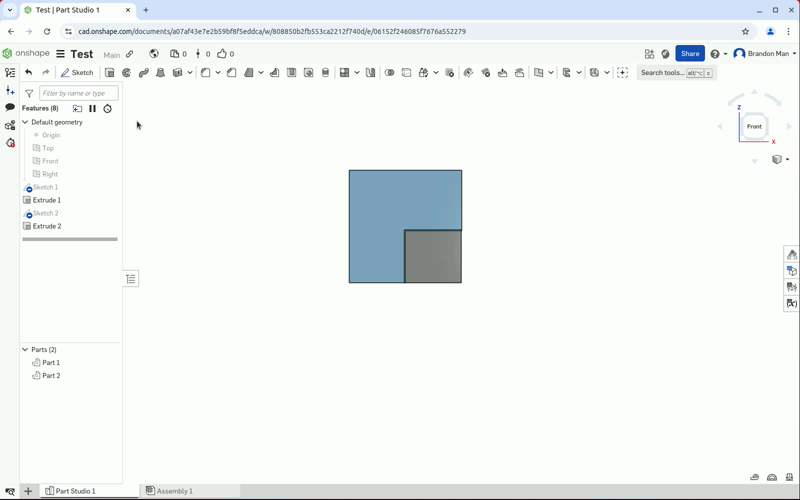
key(shift+h)
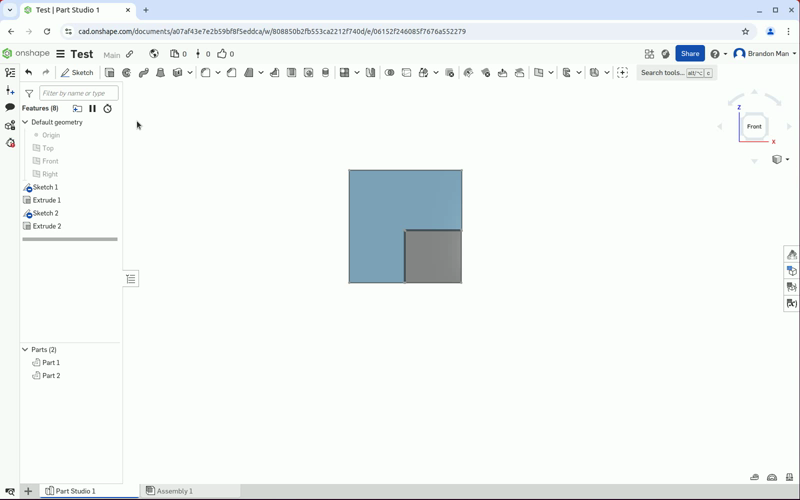
key(shift+h)
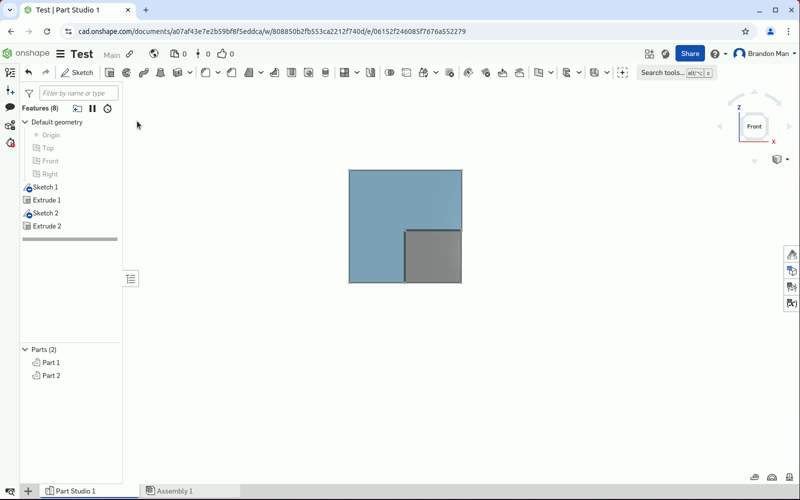
key(shift+7)
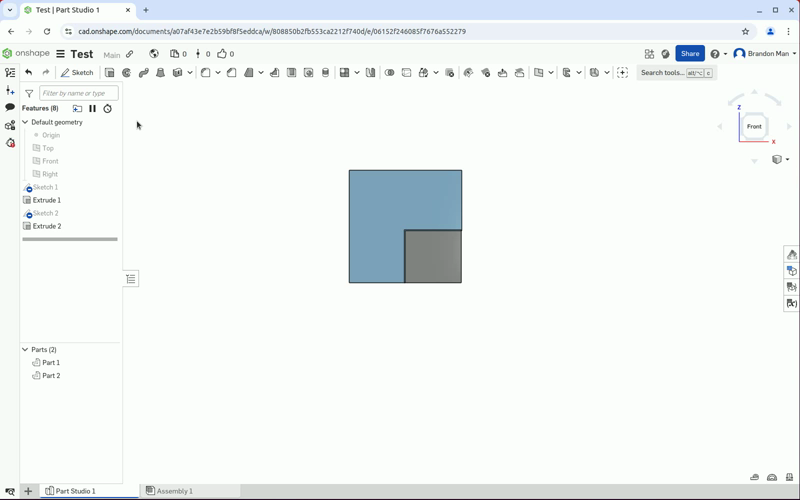
key(left, 2)
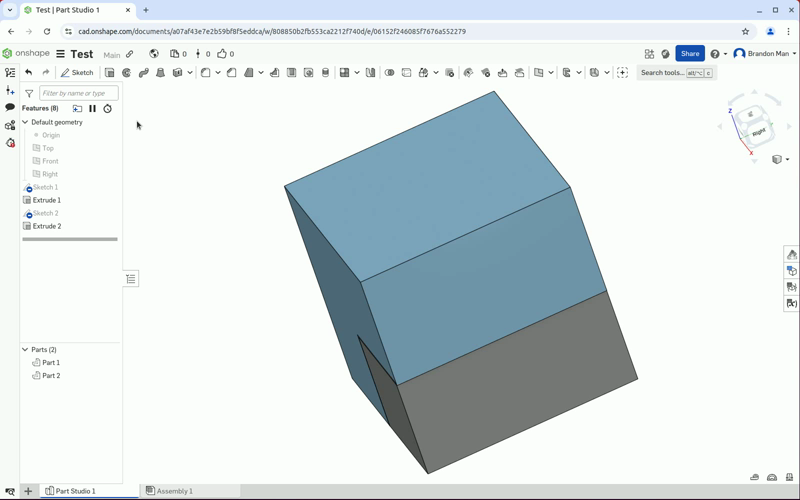
key(down, 2)
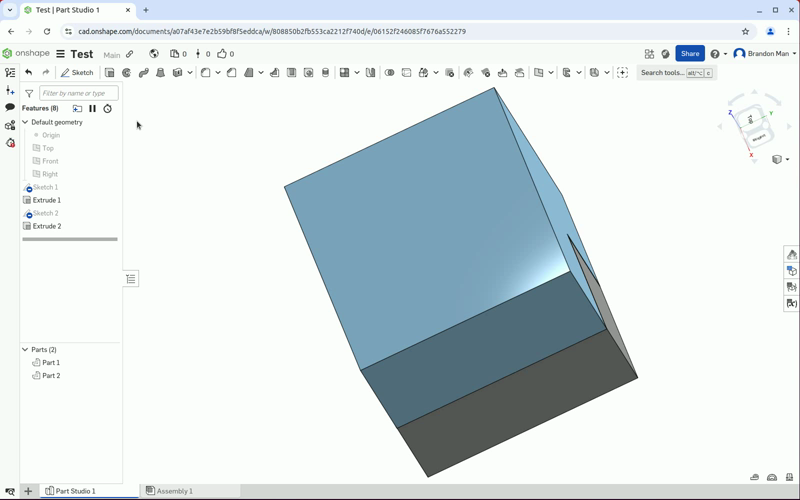
key(up, 2)
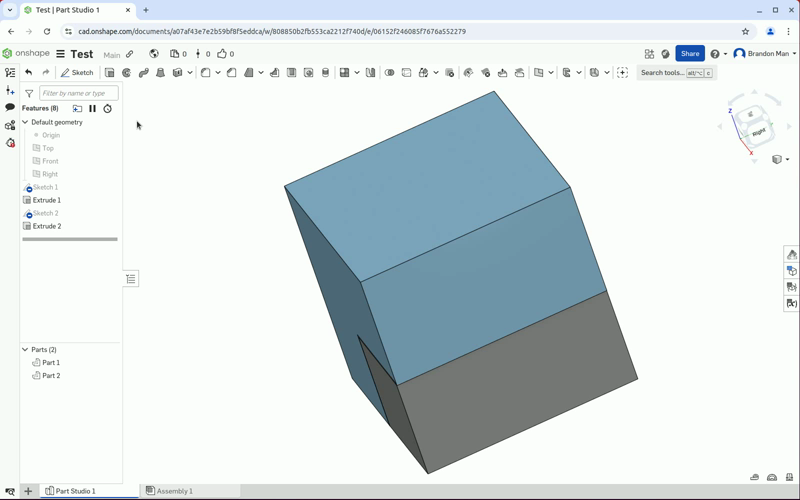
key(right, 2)
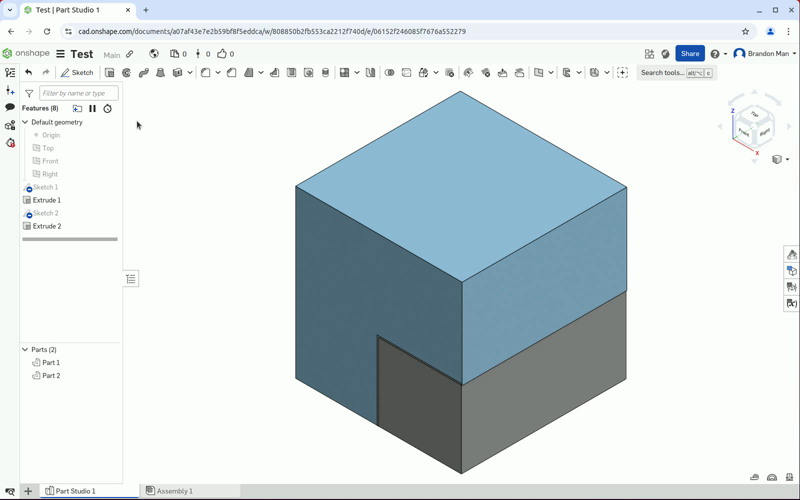
mouse_move(73, 189)
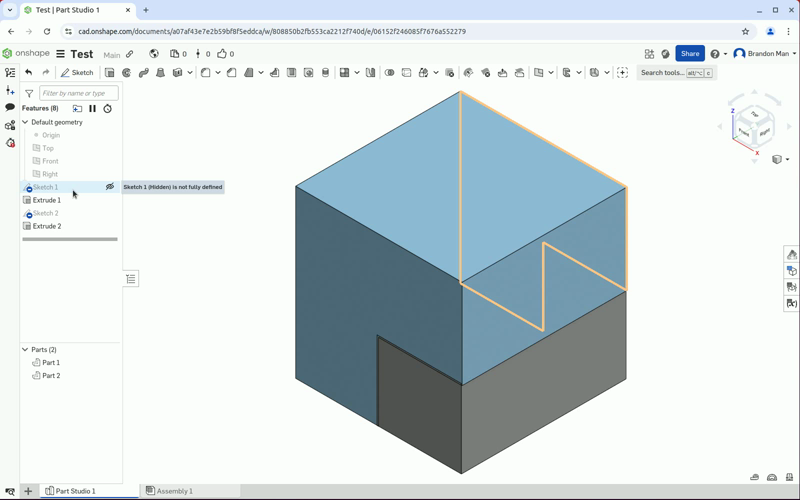
click(73, 189)